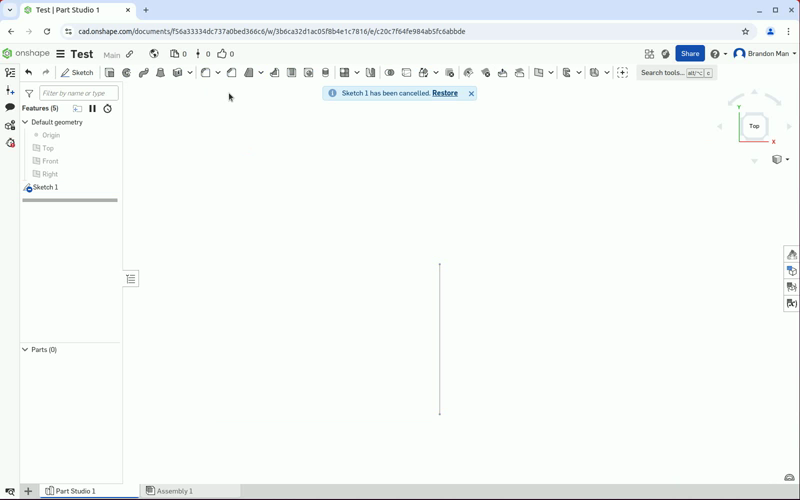
key(shift+h)
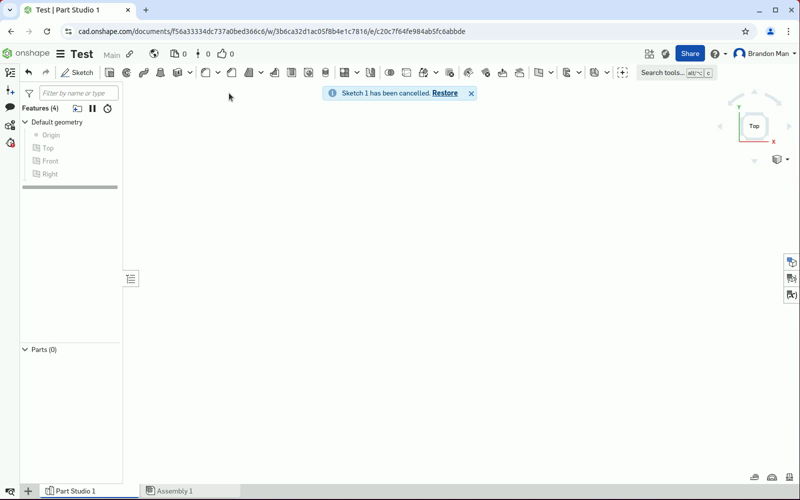
mouse_move(73, 352)
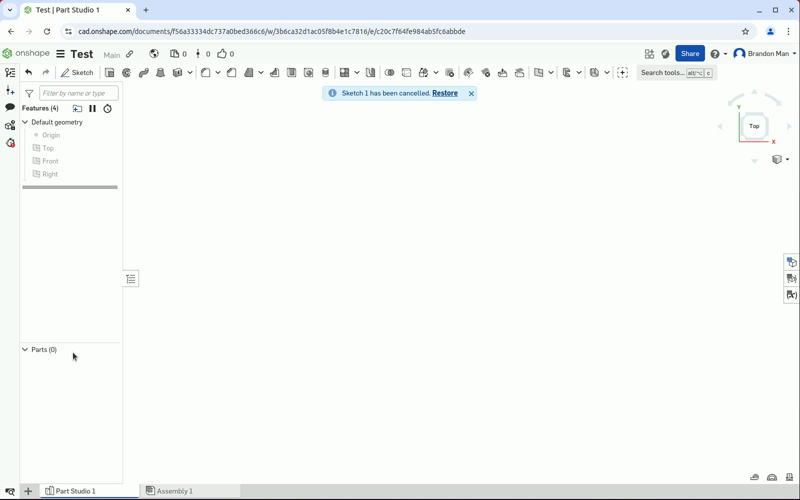
key(y)
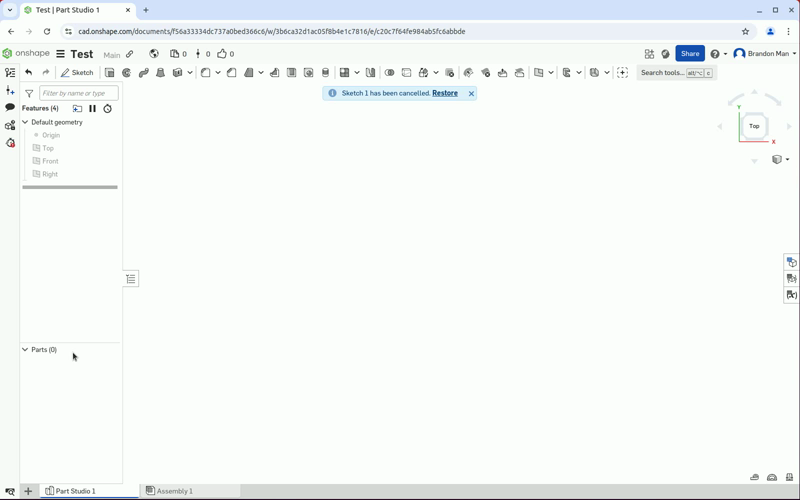
key(shift+p)
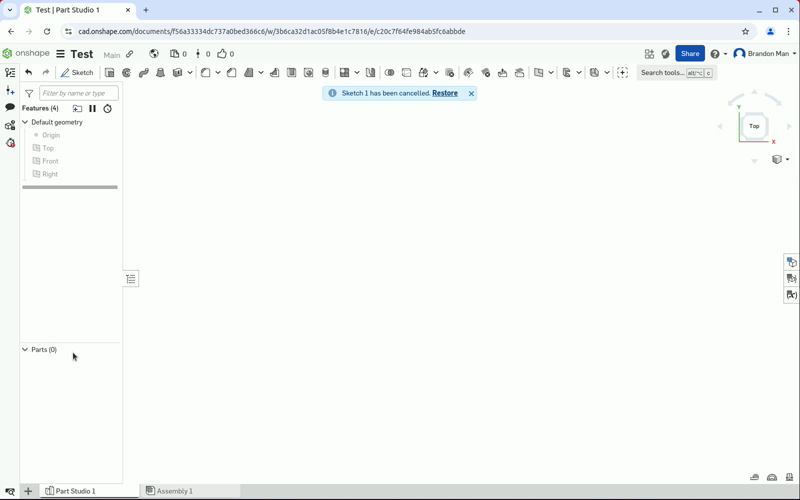
key(space)
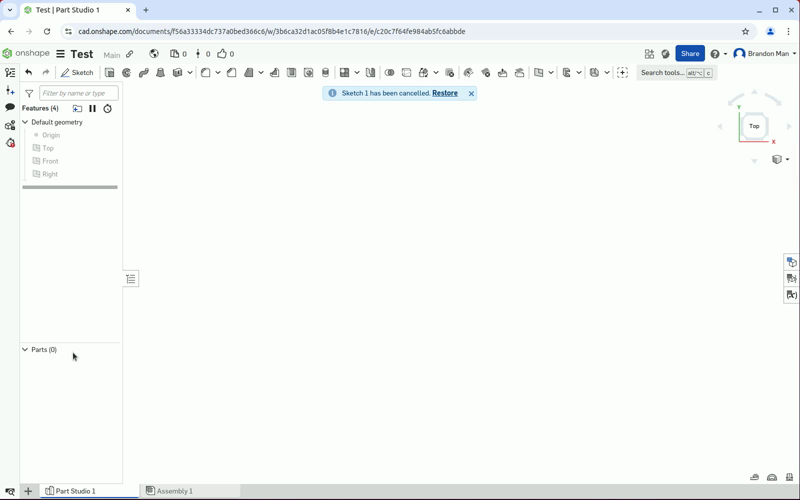
key_down(shift)
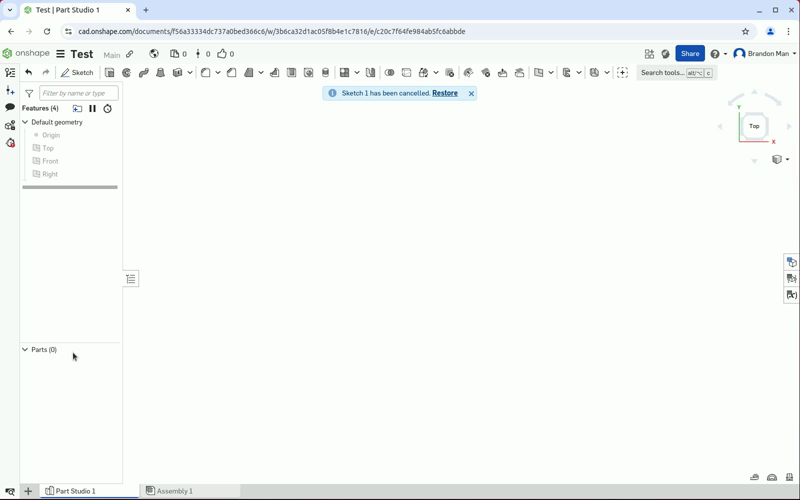
key(up)
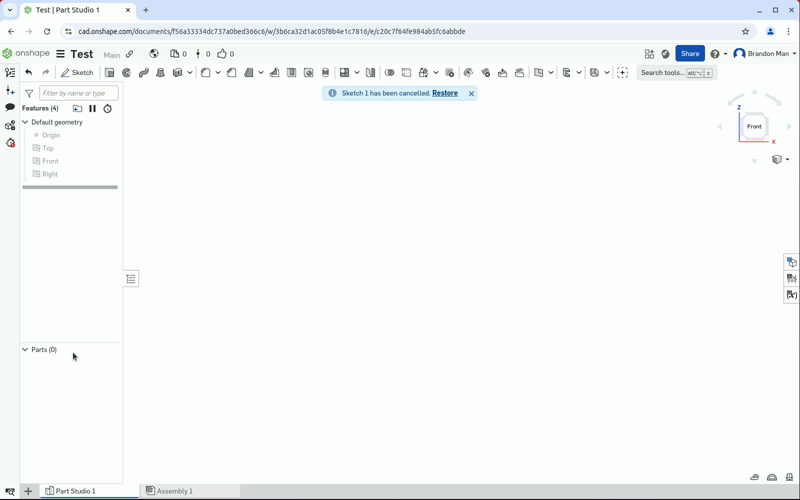
key_up(shift)
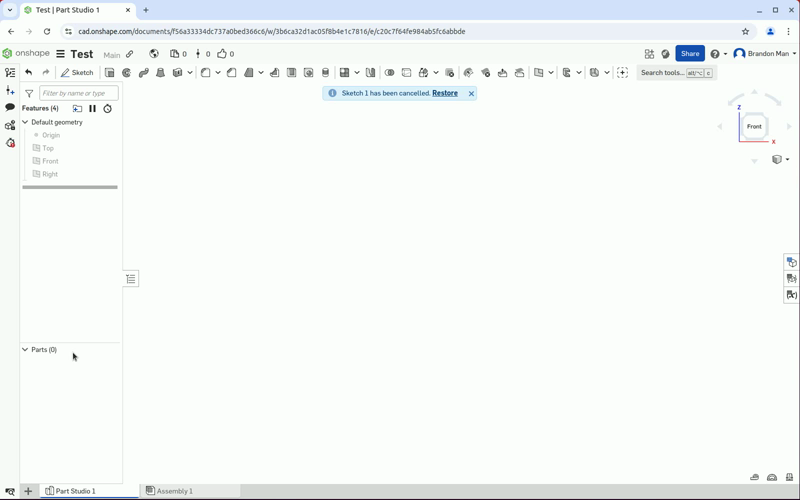
mouse_move(73, 352)
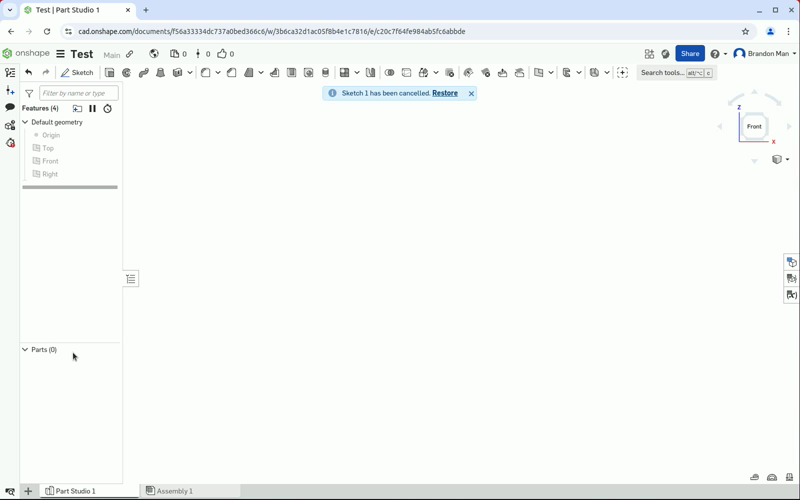
key(shift+y)
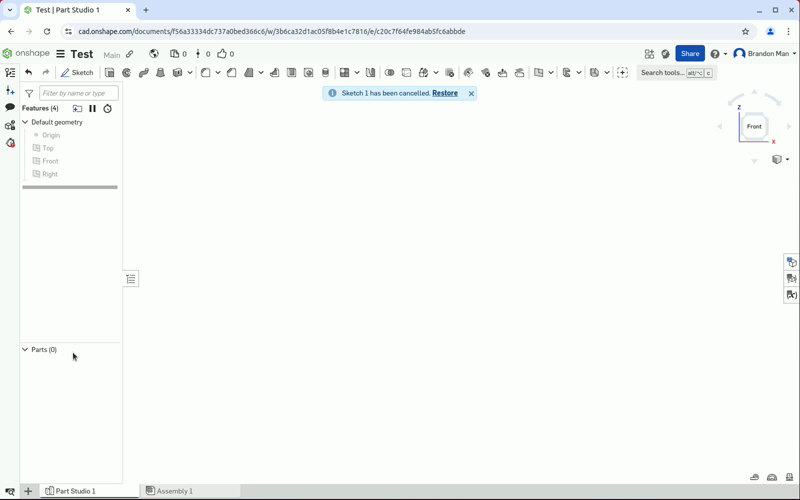
key(shift+s)
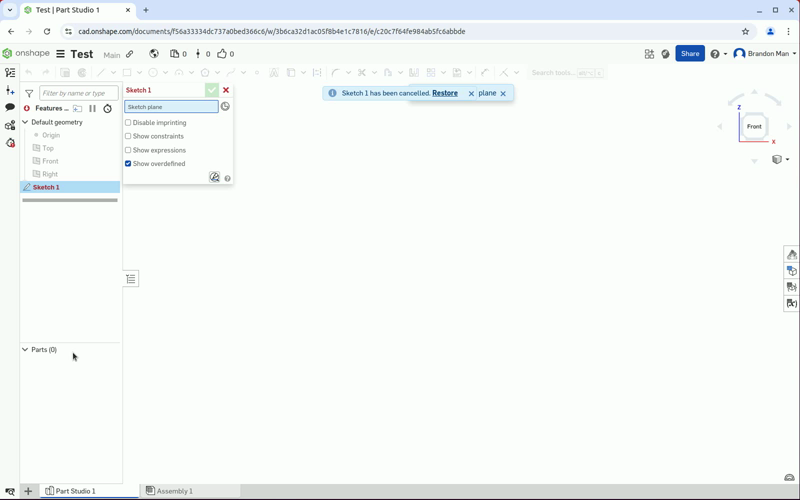
mouse_move(73, 163)
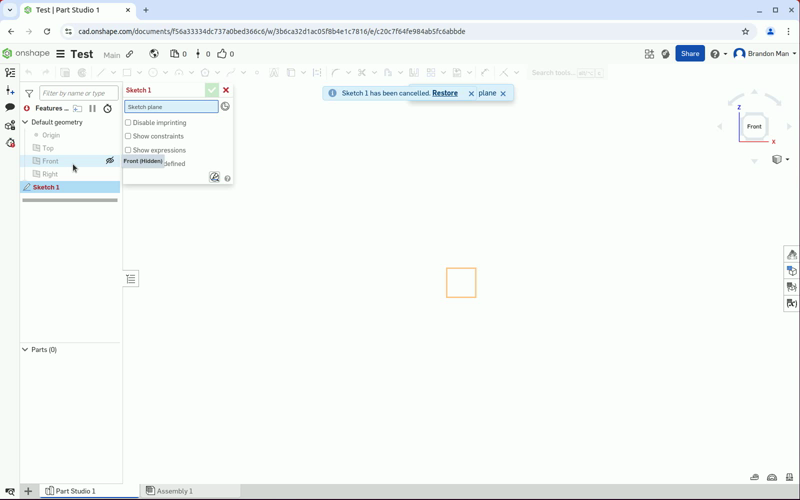
click(73, 163)
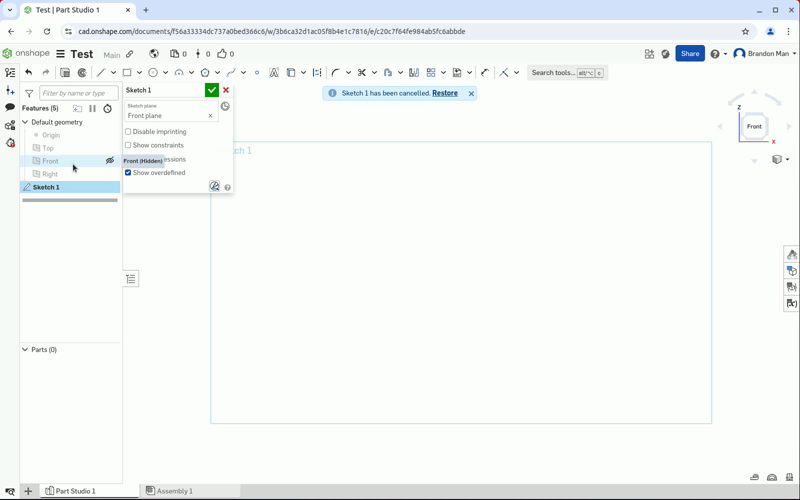
mouse_move(73, 352)
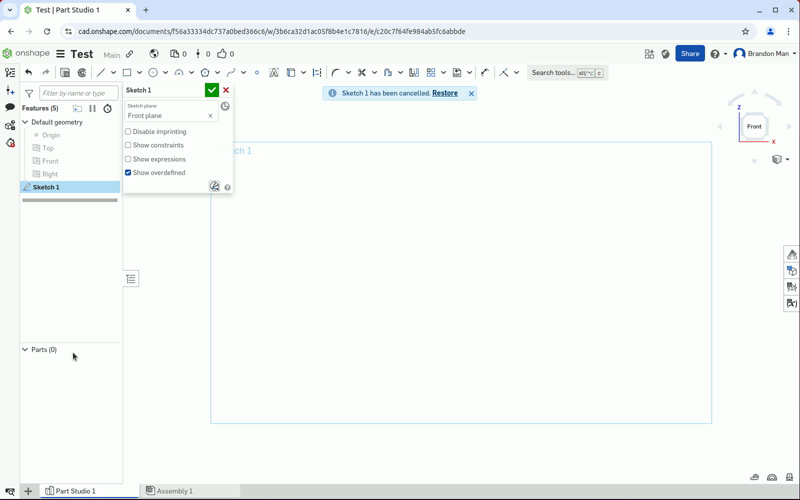
key(y)
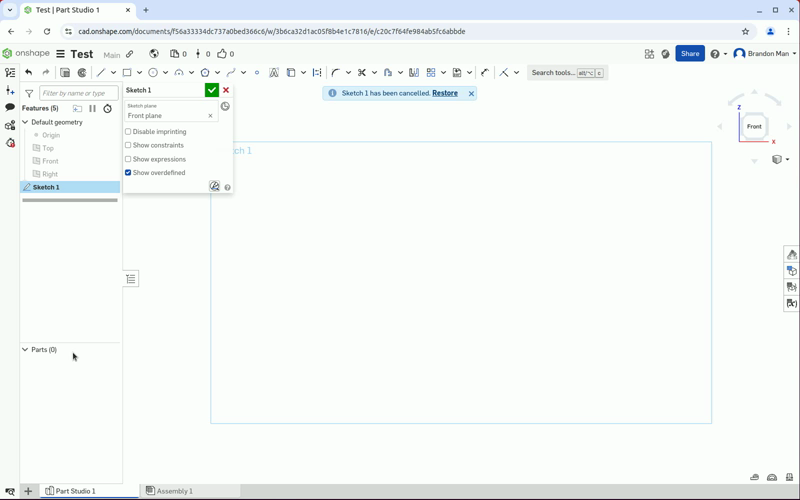
key(l)
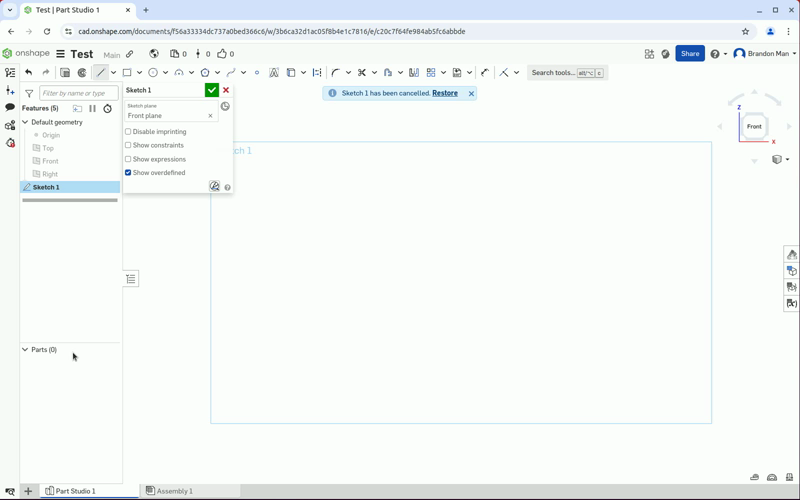
key_down(shift)
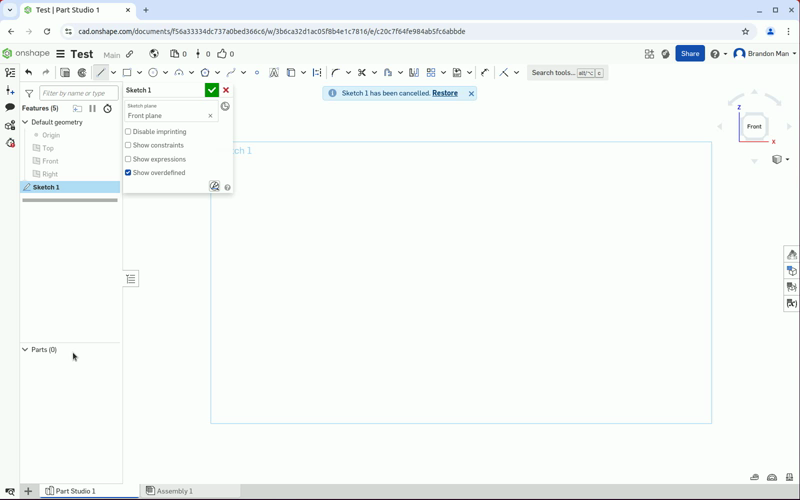
mouse_move(369, 201)
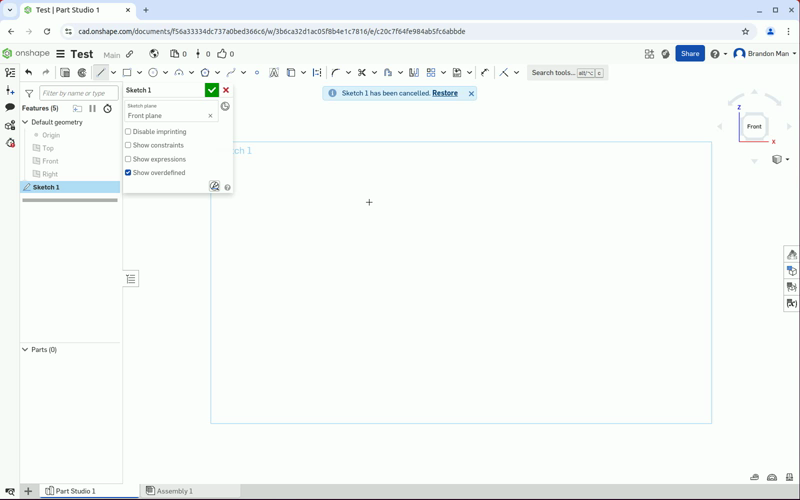
click(369, 201)
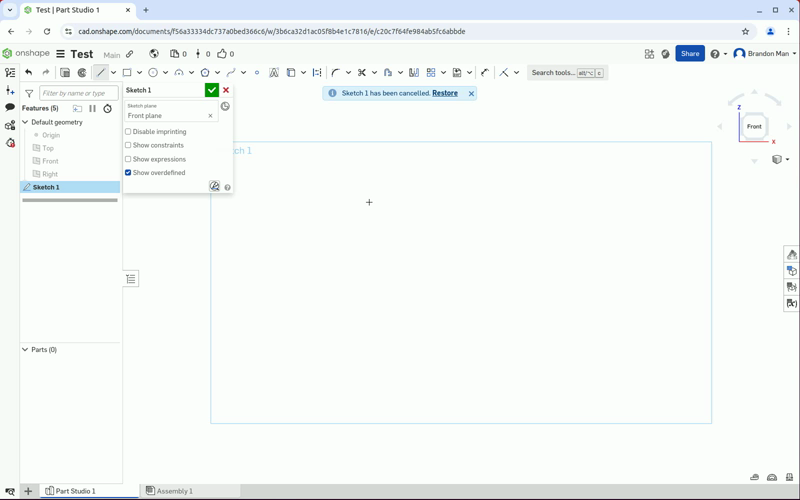
key_up(shift)
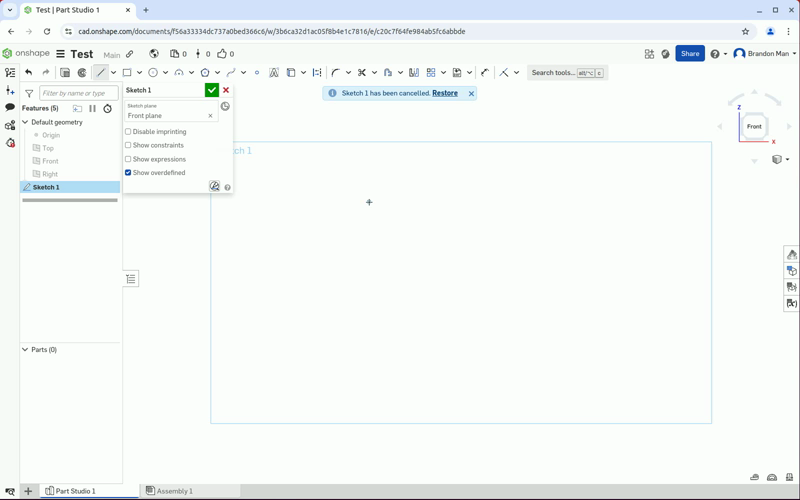
key_down(shift)
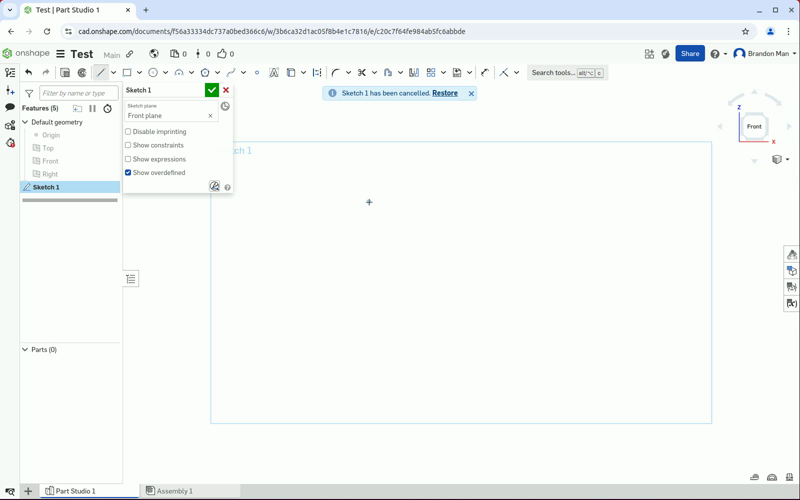
mouse_move(399, 201)
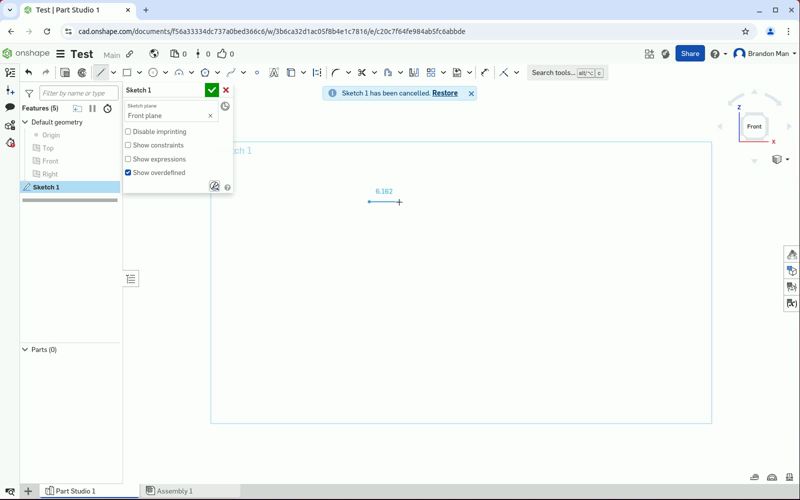
mouse_move(409, 242)
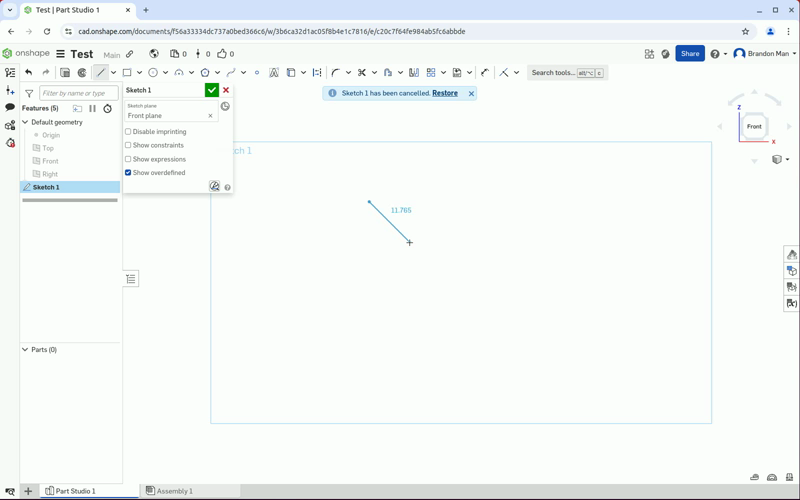
click(409, 242)
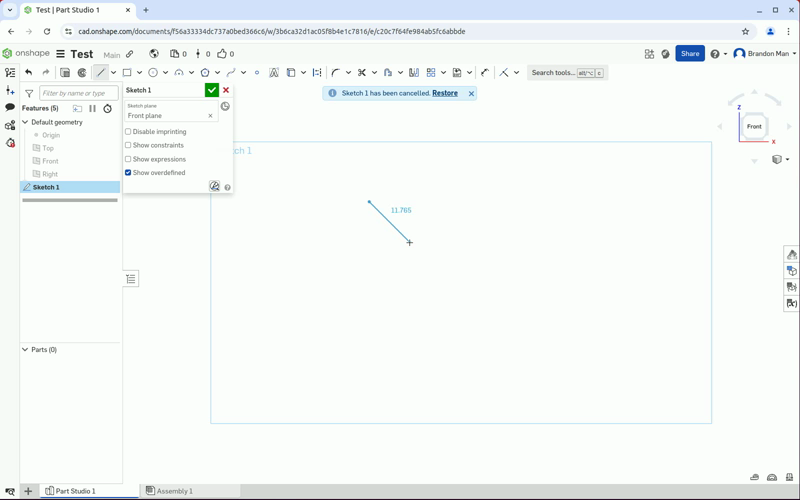
key_up(shift)
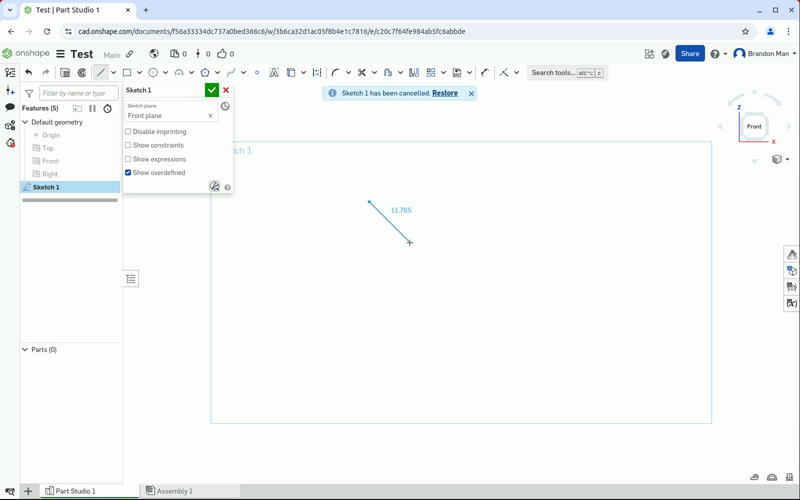
key(esc)
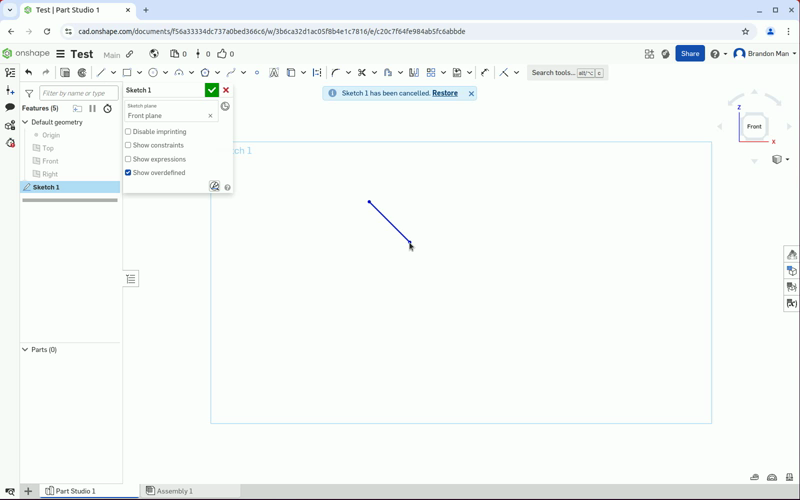
key(a)
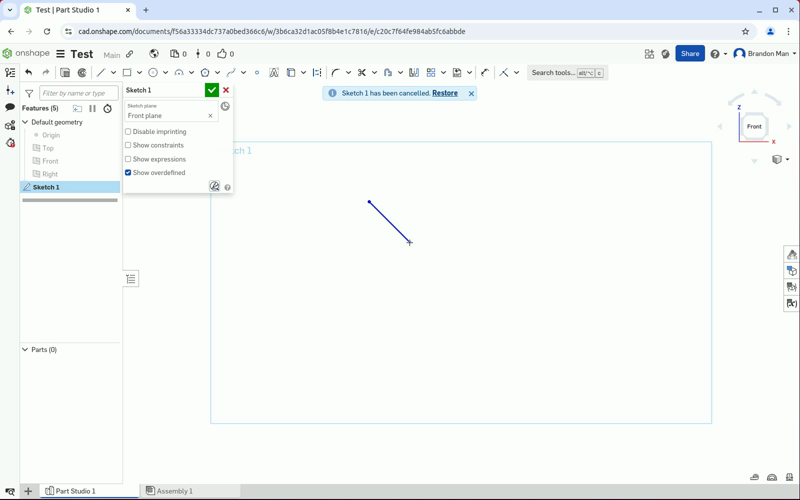
mouse_move(409, 242)
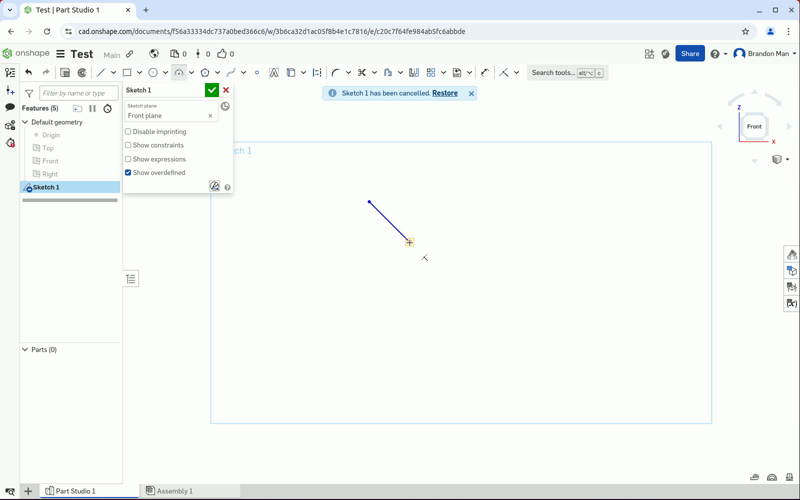
click(409, 242)
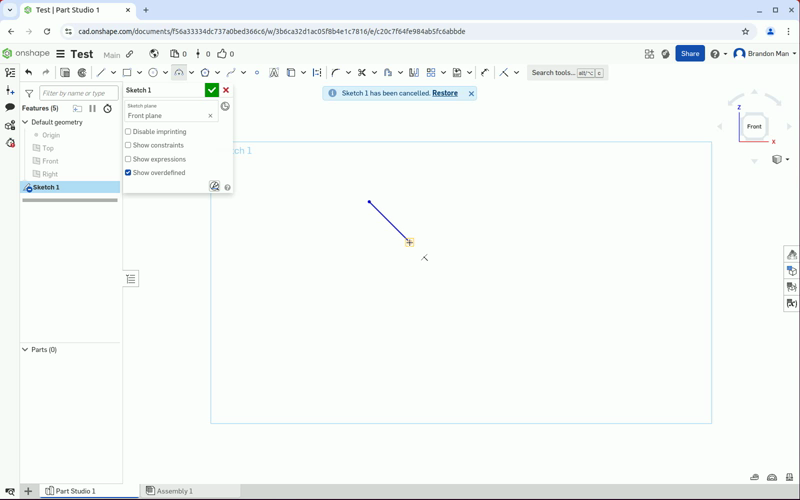
key_down(shift)
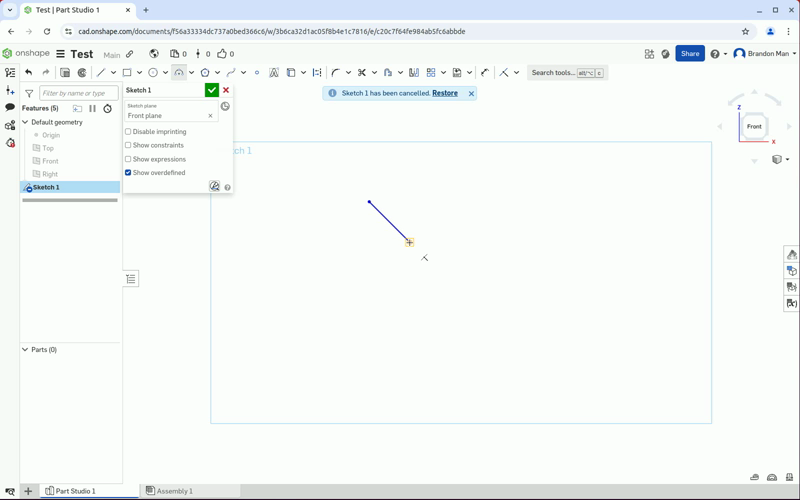
mouse_move(460, 219)
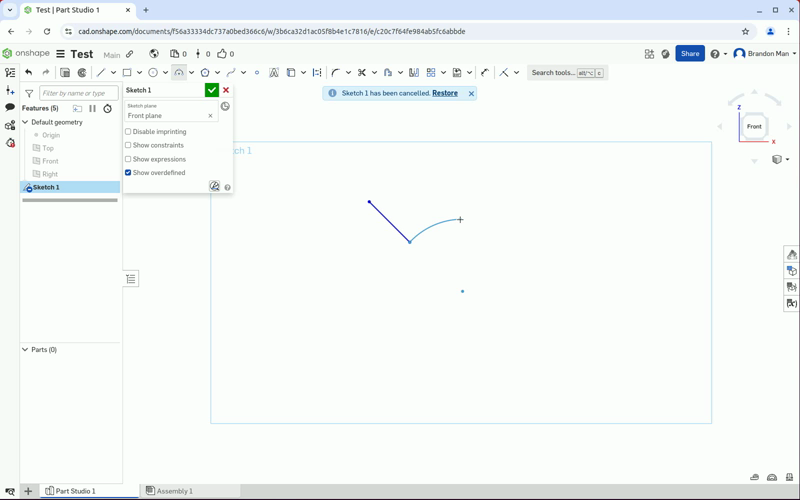
click(460, 219)
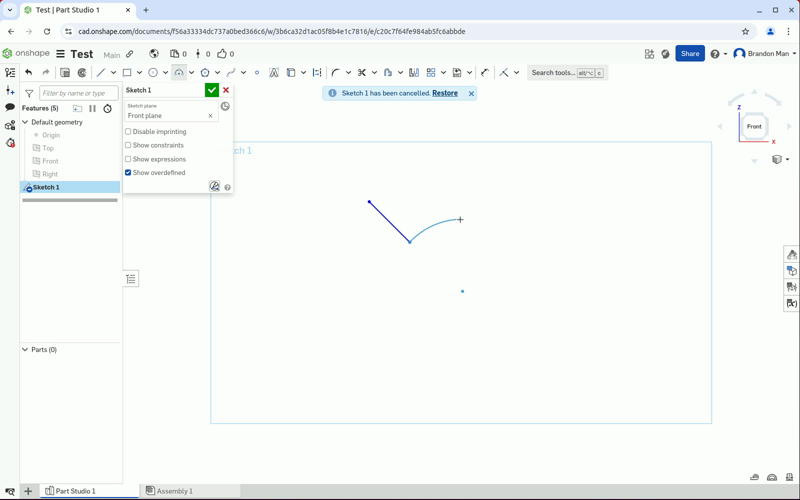
mouse_move(486, 340)
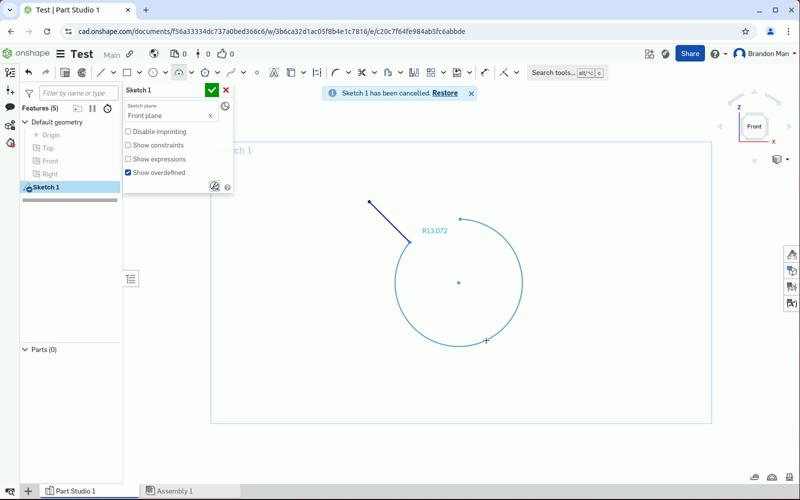
click(486, 340)
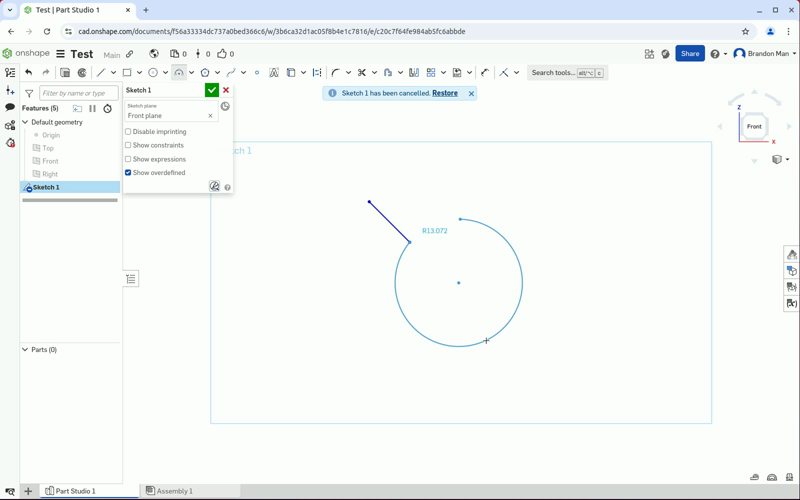
key_up(shift)
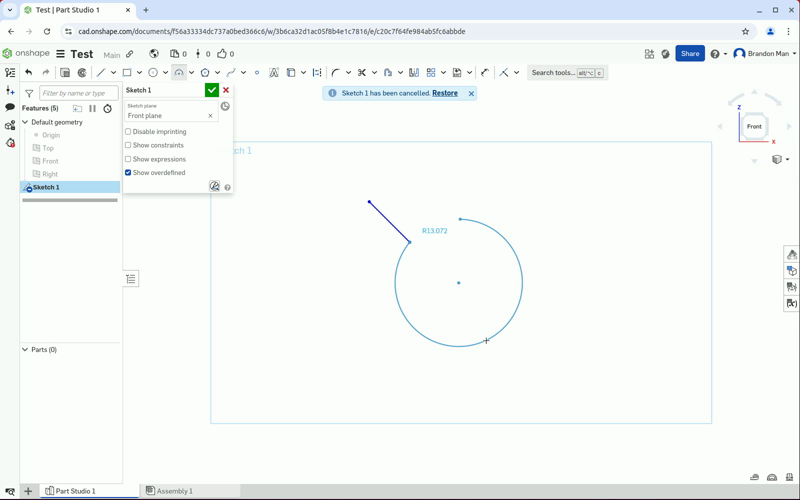
key(esc)
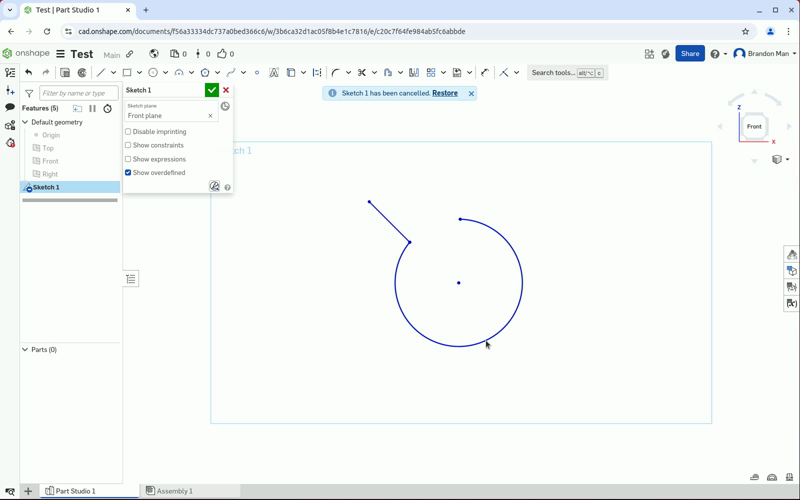
key(l)
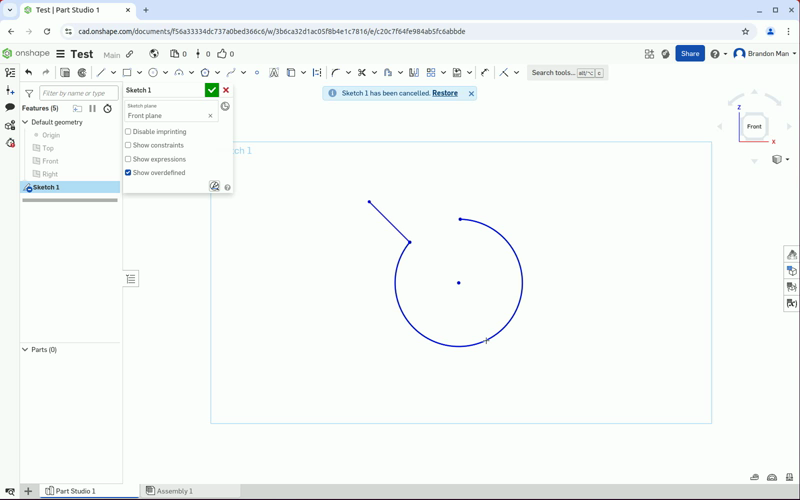
mouse_move(460, 219)
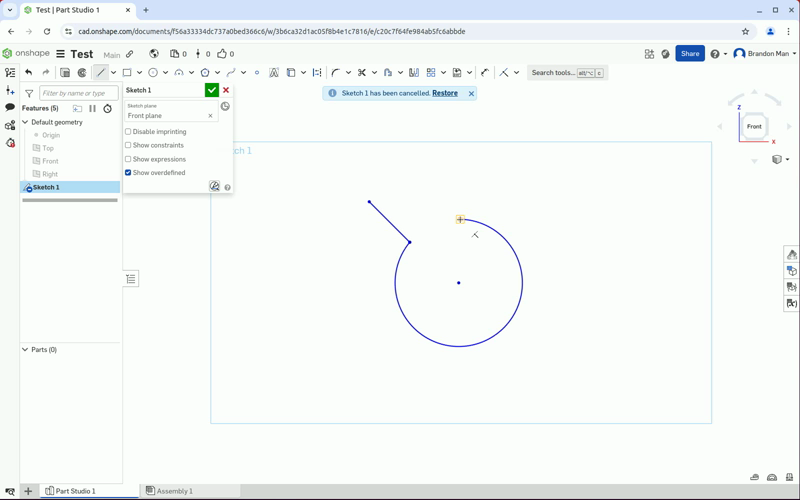
click(460, 219)
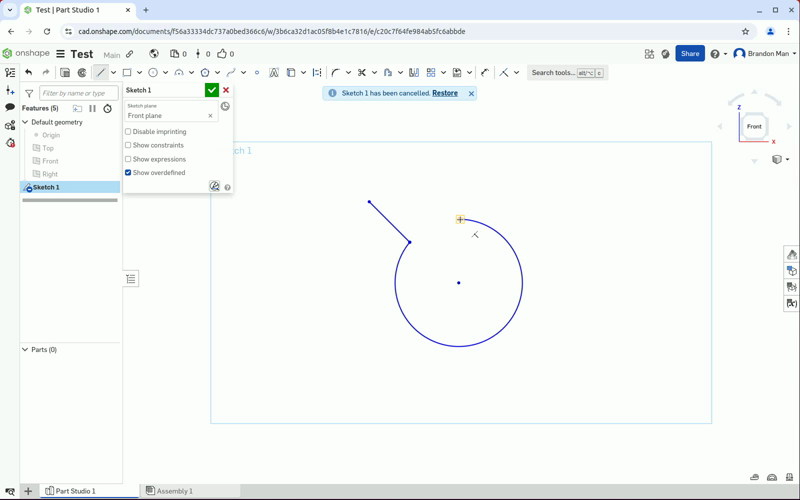
key_down(shift)
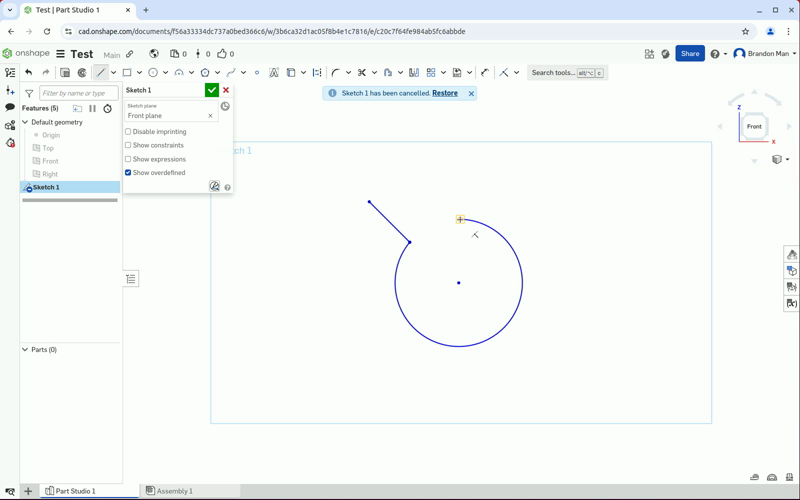
mouse_move(529, 219)
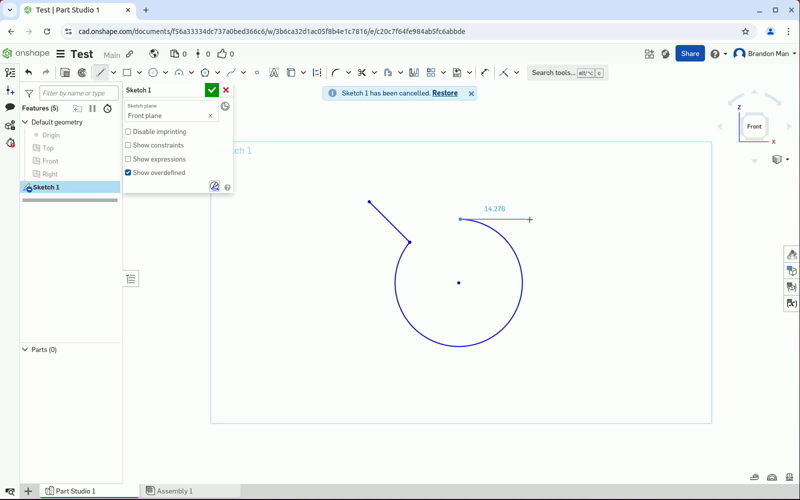
click(529, 219)
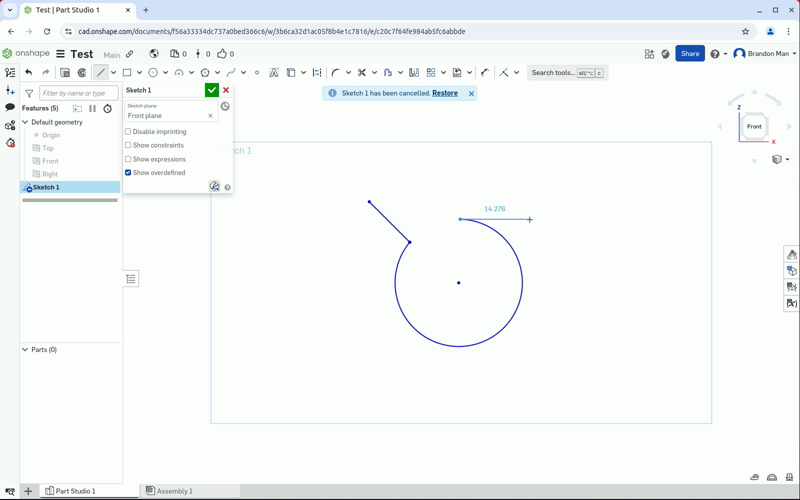
key_up(shift)
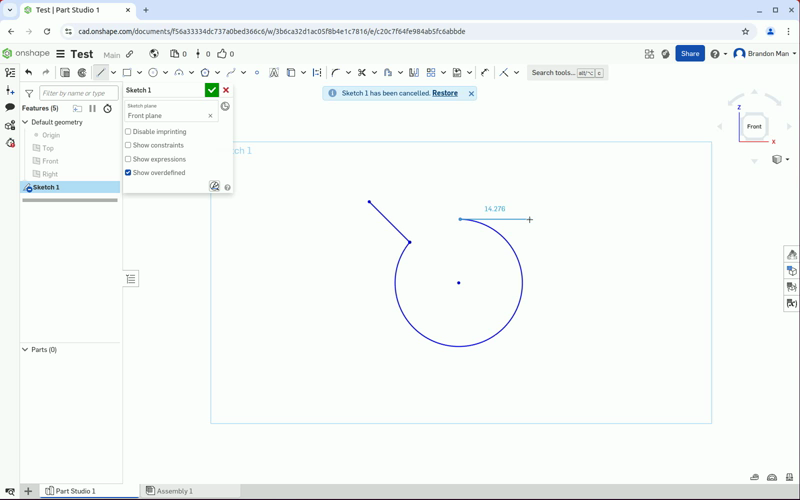
key_down(shift)
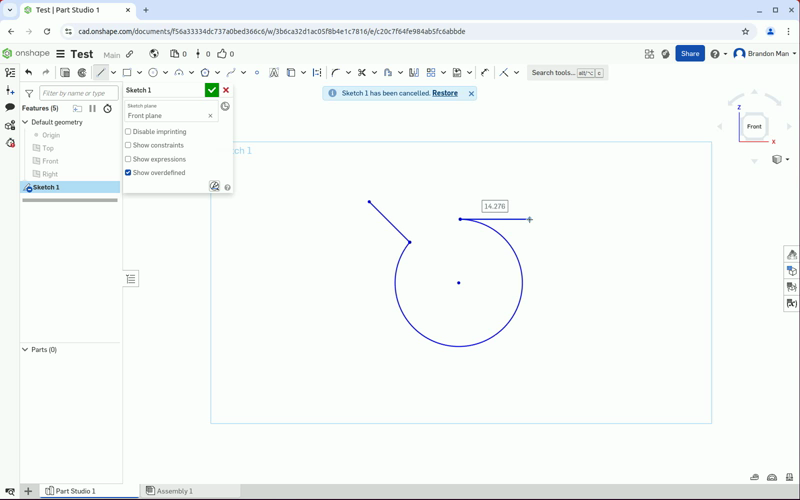
mouse_move(559, 219)
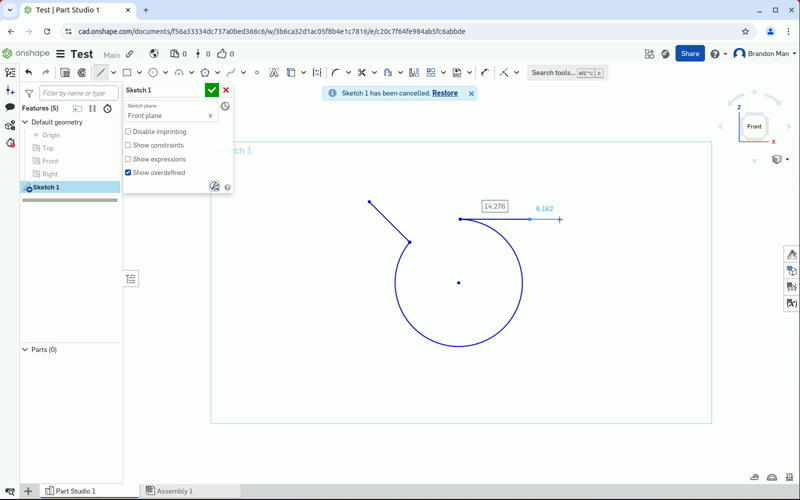
mouse_move(529, 202)
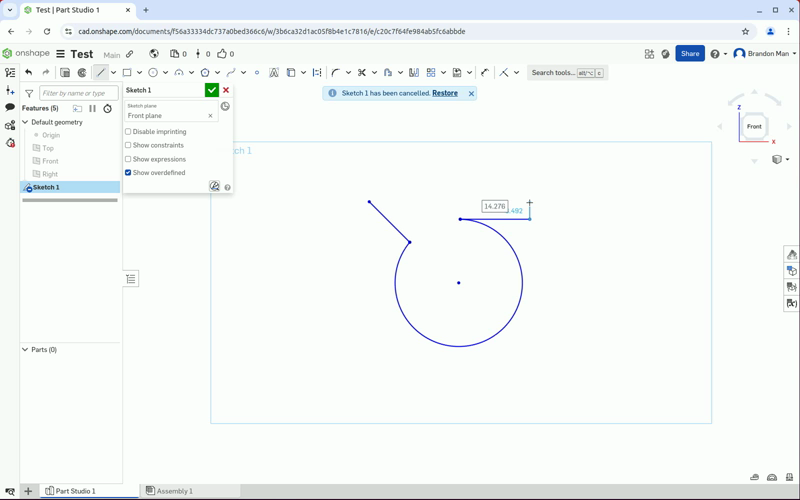
click(529, 202)
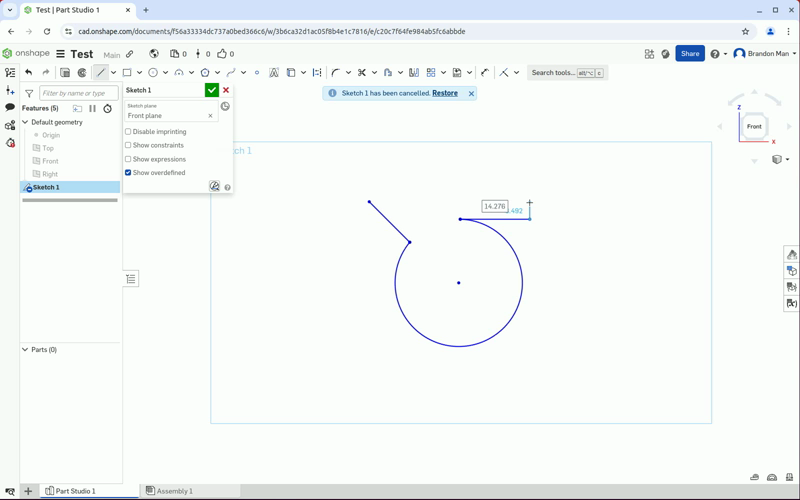
key_up(shift)
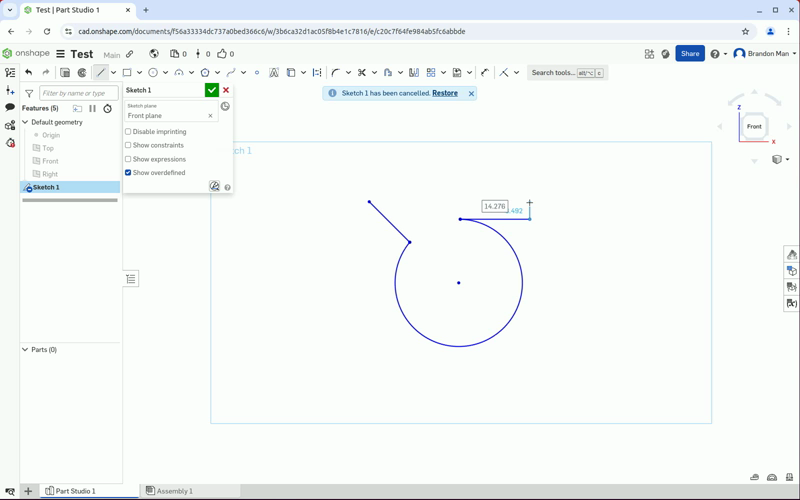
key_down(shift)
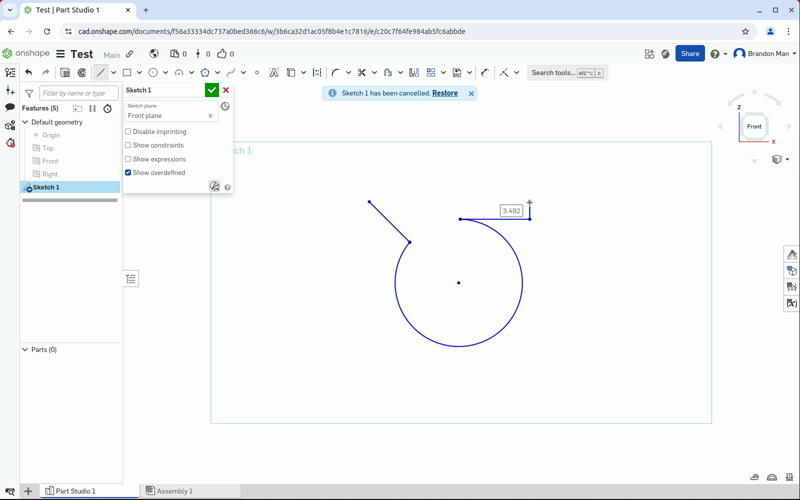
mouse_move(369, 201)
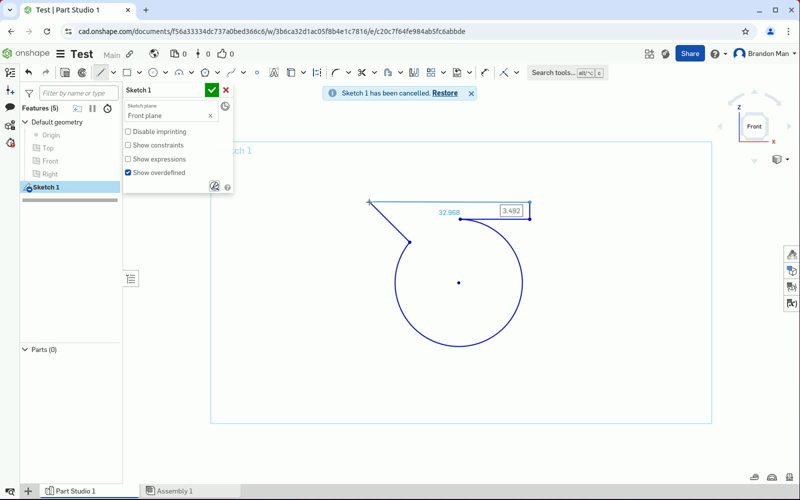
key_up(shift)
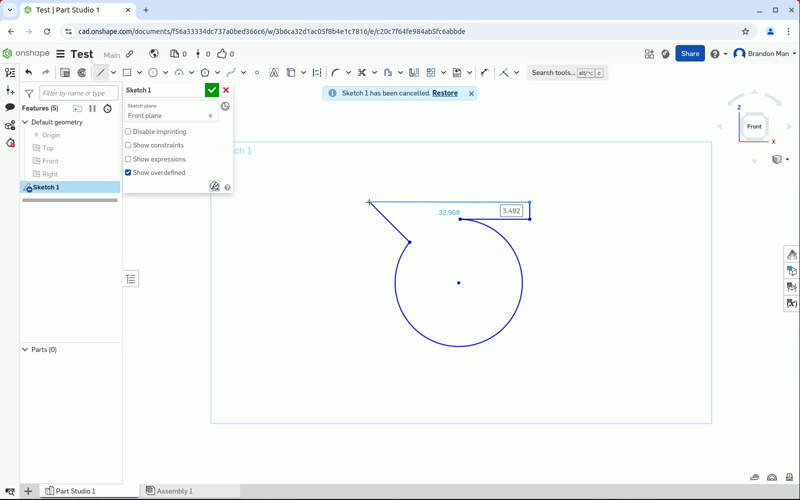
click(369, 201)
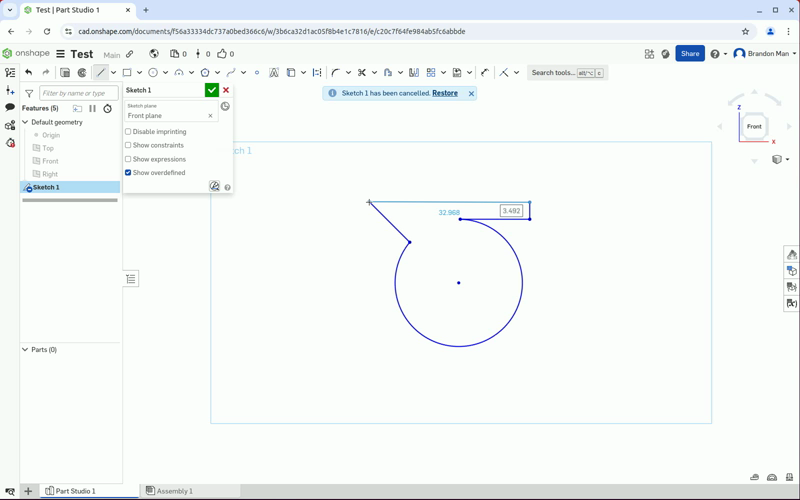
key(esc)
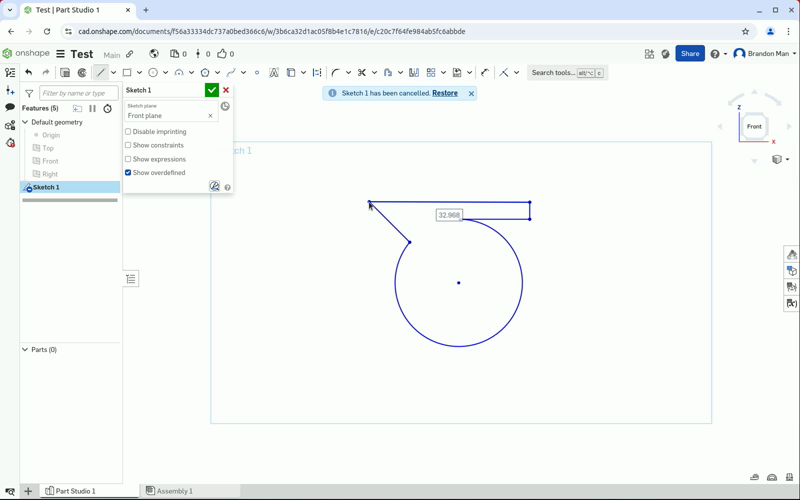
mouse_move(409, 298)
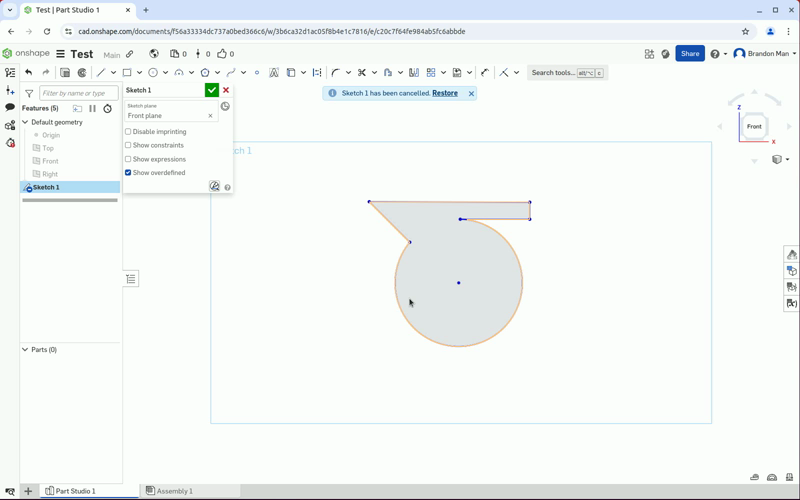
click(409, 298)
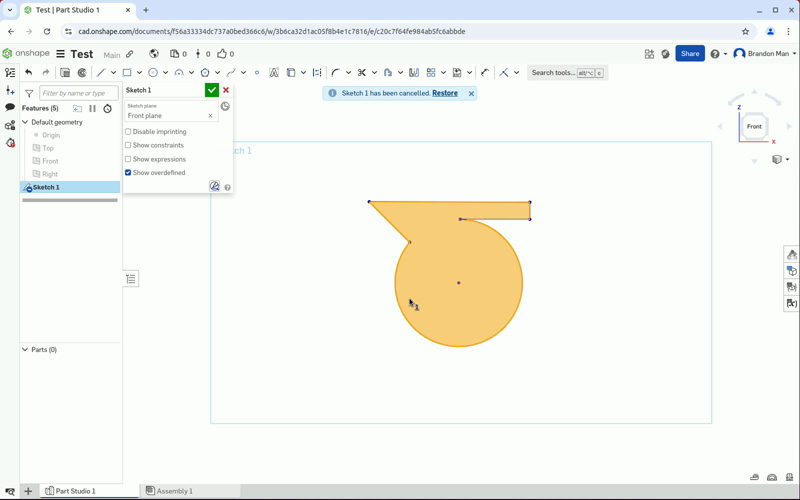
mouse_move(73, 352)
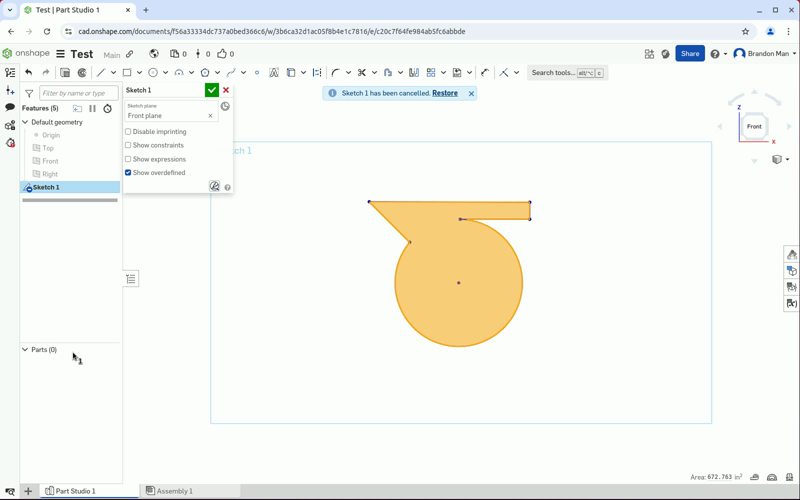
key(shift+y)
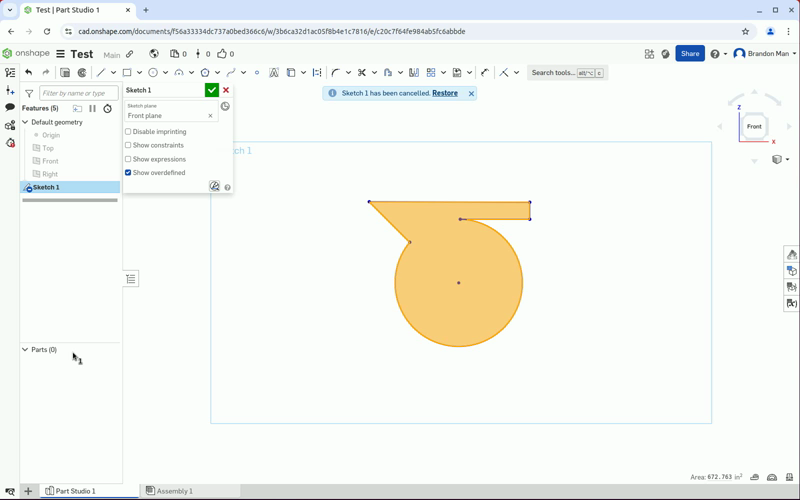
key(shift+e)
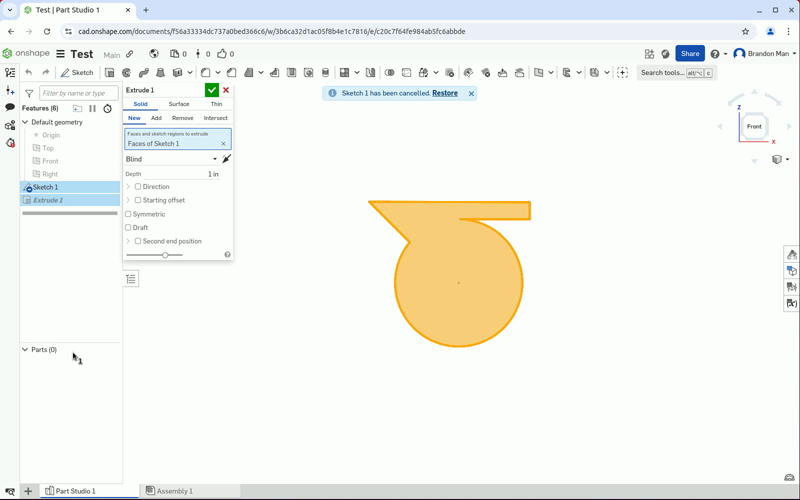
mouse_move(143, 106)
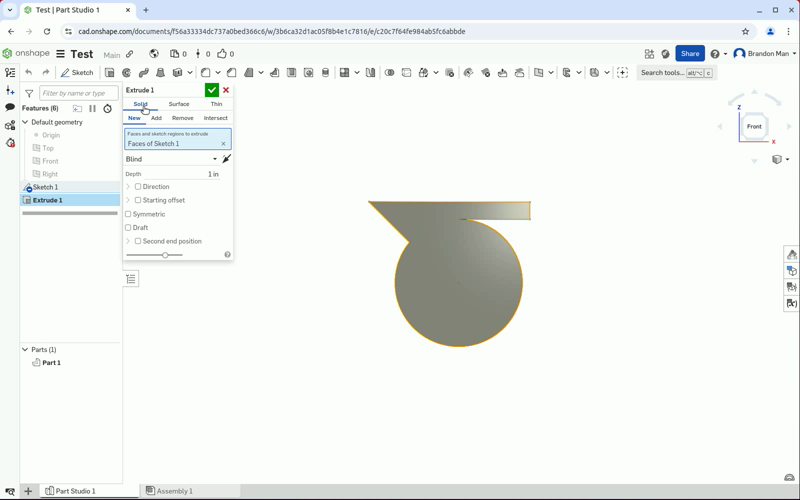
click(143, 106)
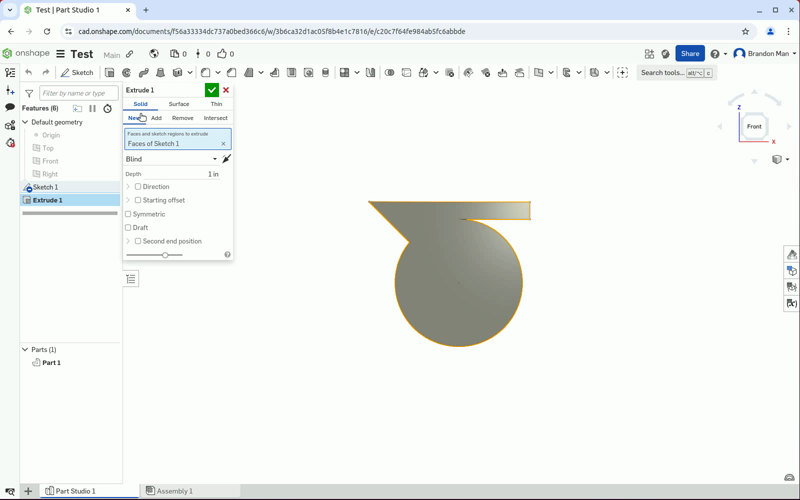
mouse_move(137, 120)
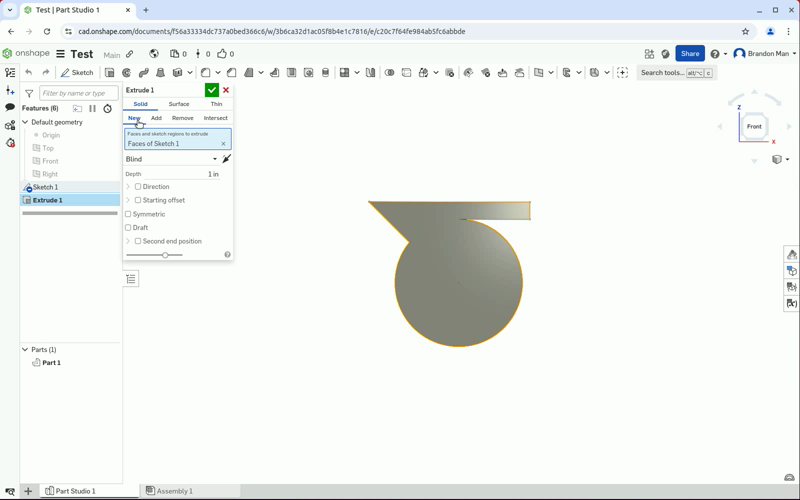
click(137, 120)
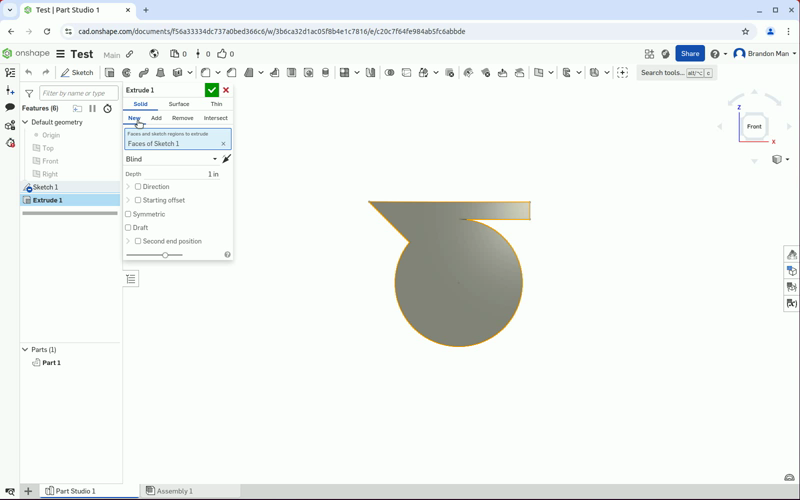
key(tab, 4)
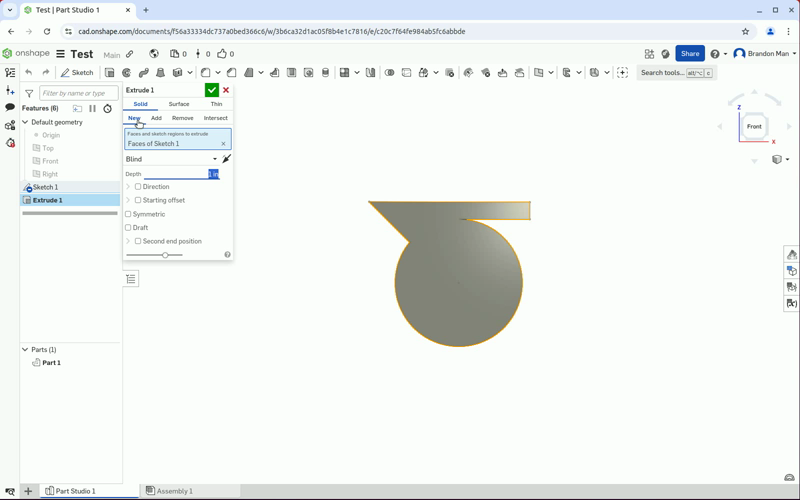
text(13.239)
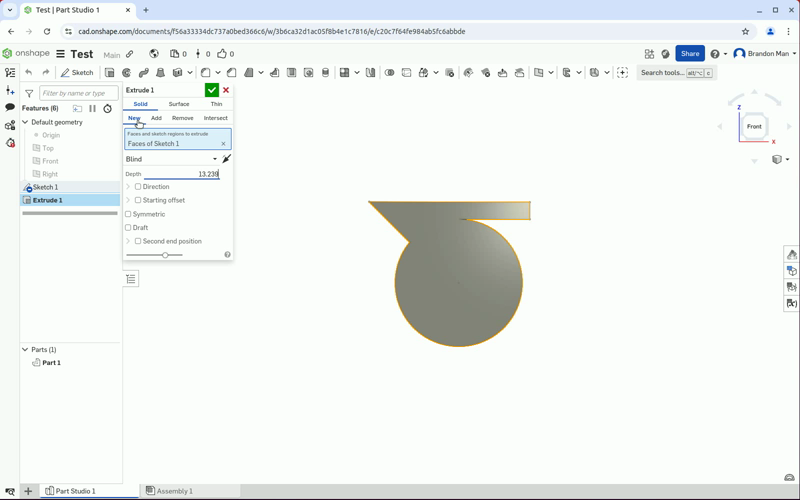
key(enter)
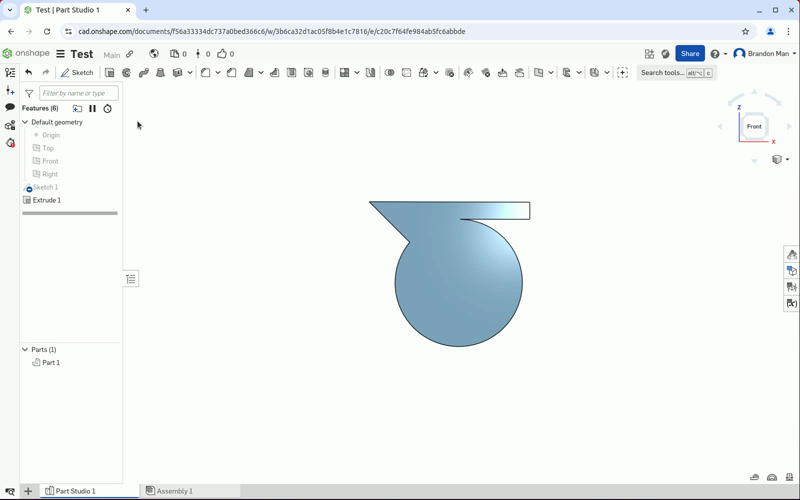
key(shift+h)
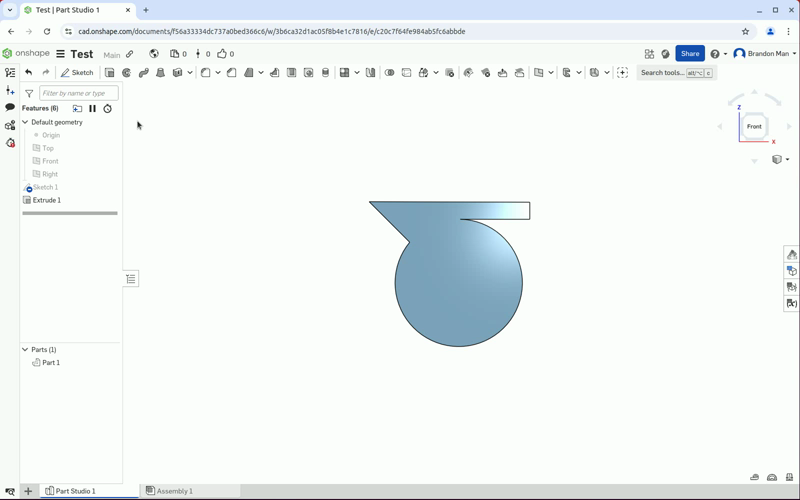
key(shift+h)
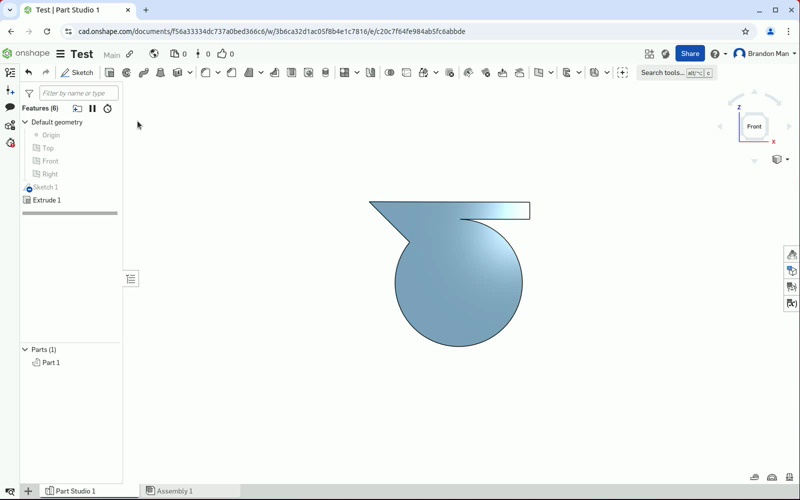
mouse_move(73, 189)
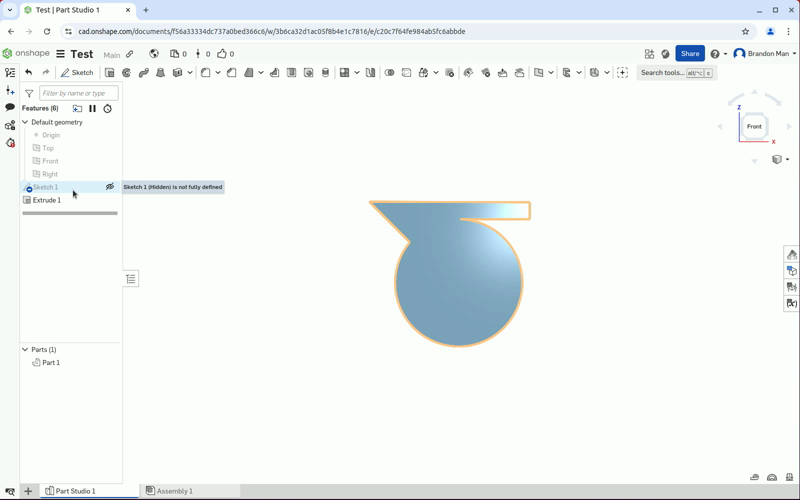
click(73, 189)
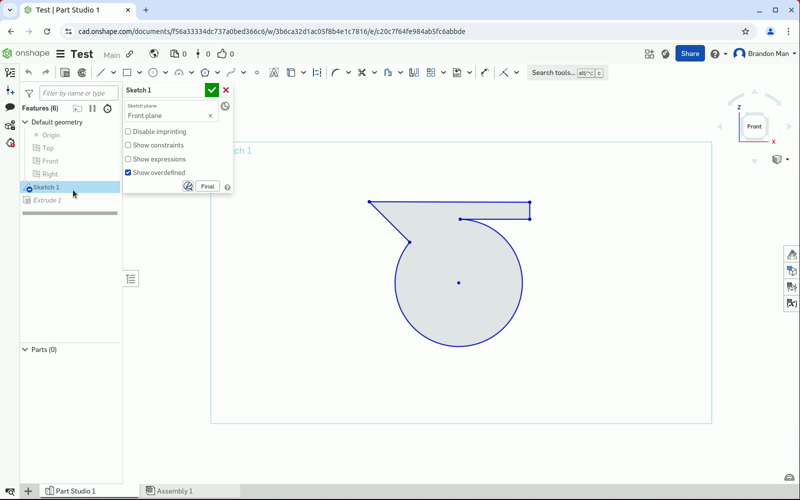
mouse_move(229, 92)
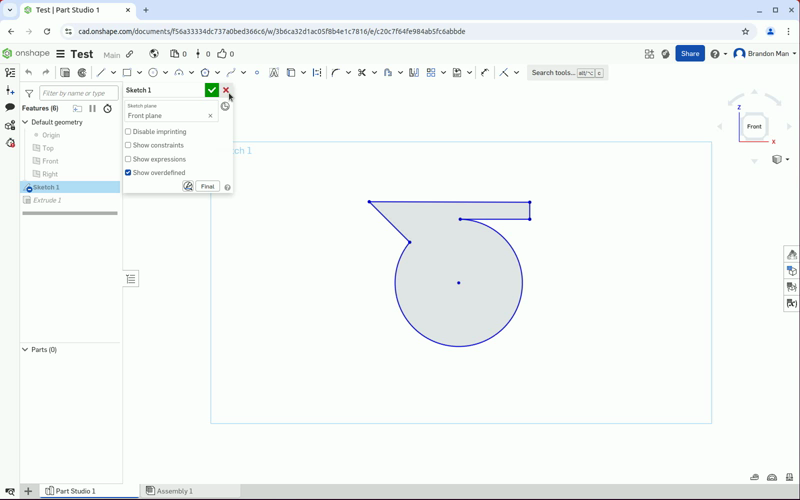
click(229, 92)
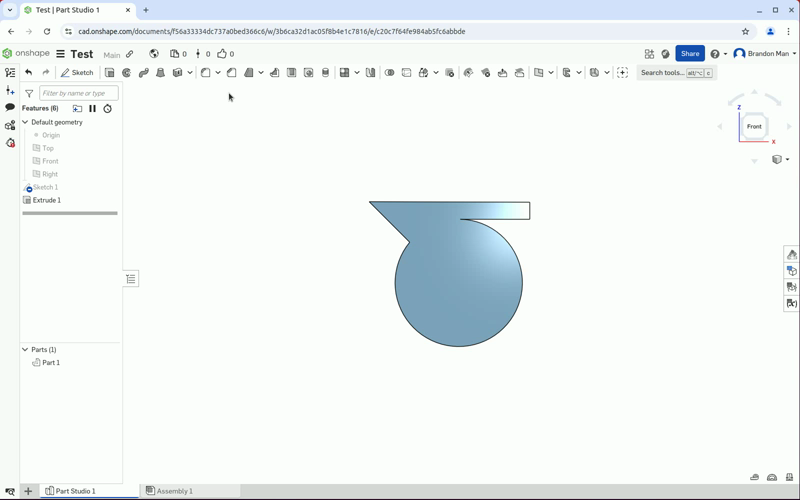
mouse_move(541, 75)
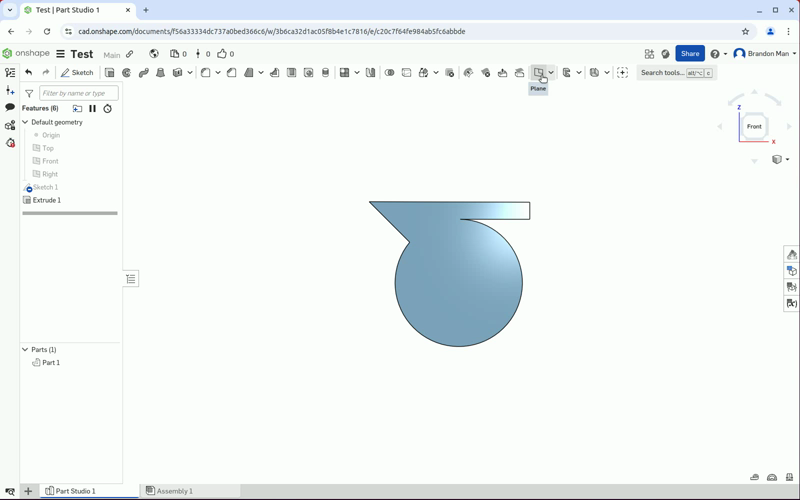
click(541, 75)
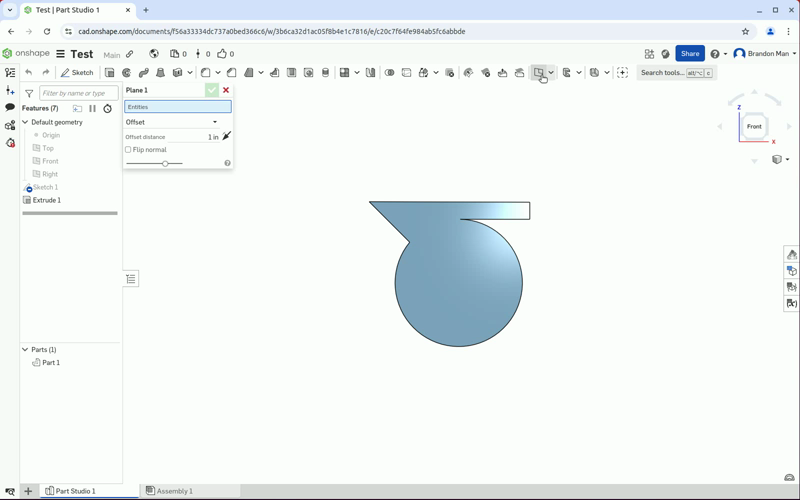
mouse_move(73, 163)
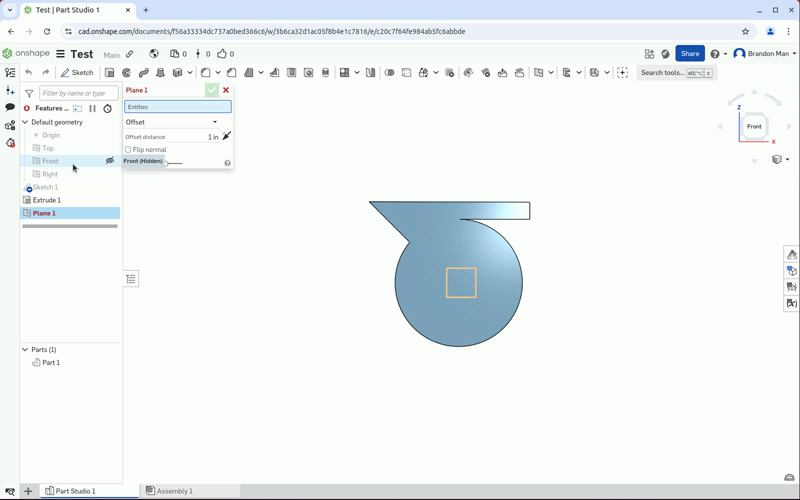
click(73, 163)
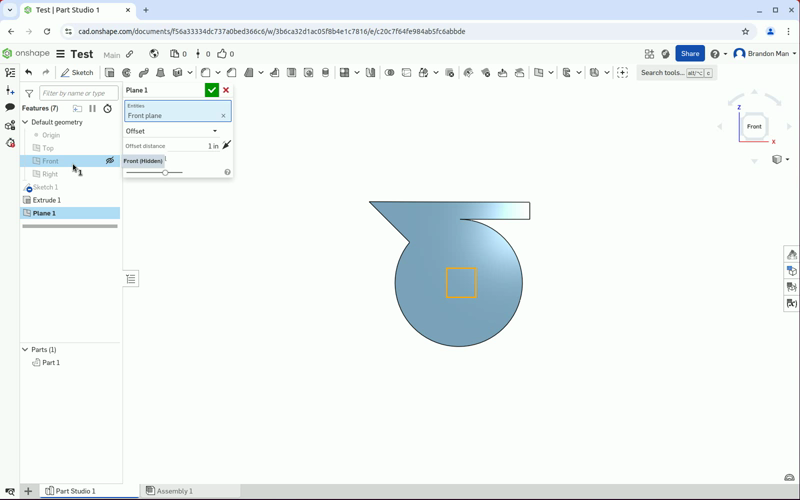
key(tab, 2)
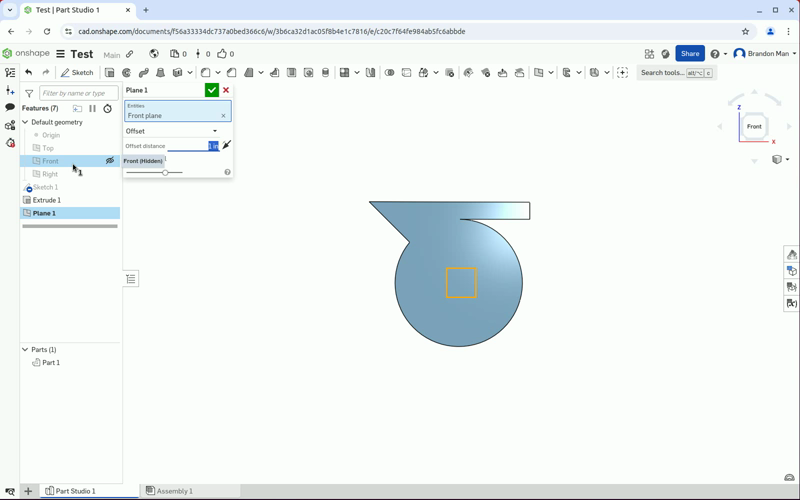
text(13.249)
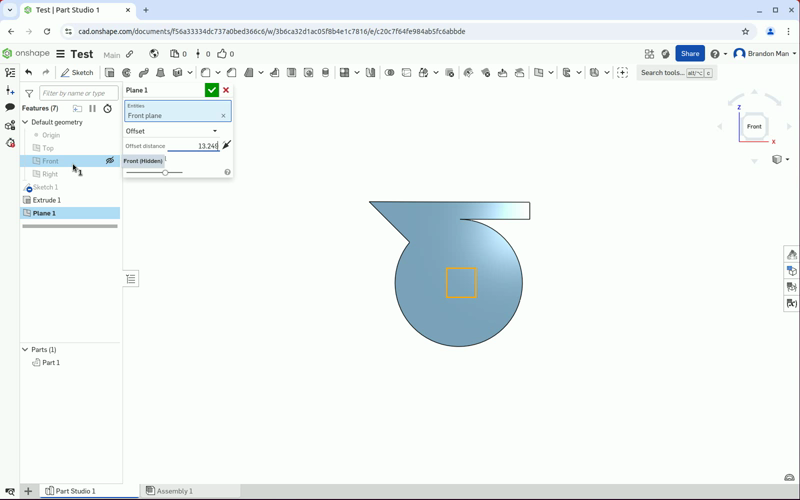
key(enter, 2)
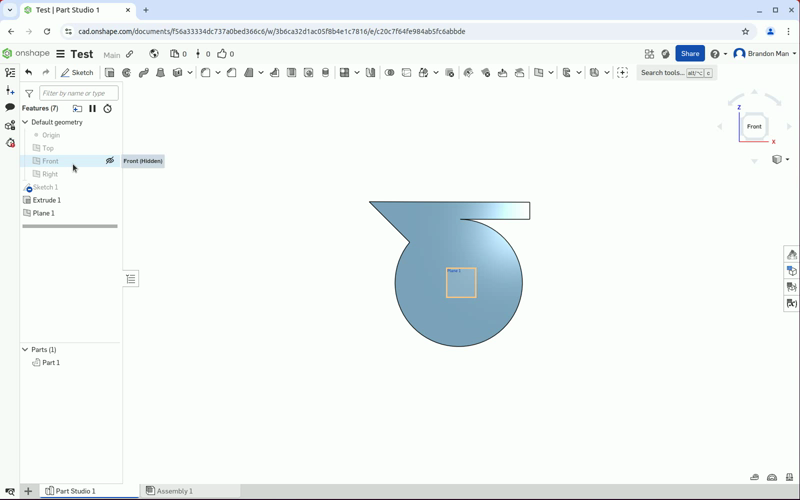
key(shift+s)
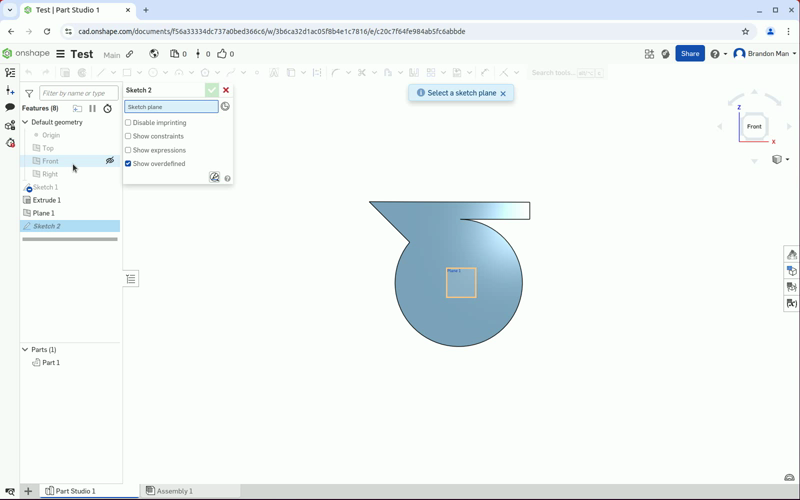
mouse_move(73, 215)
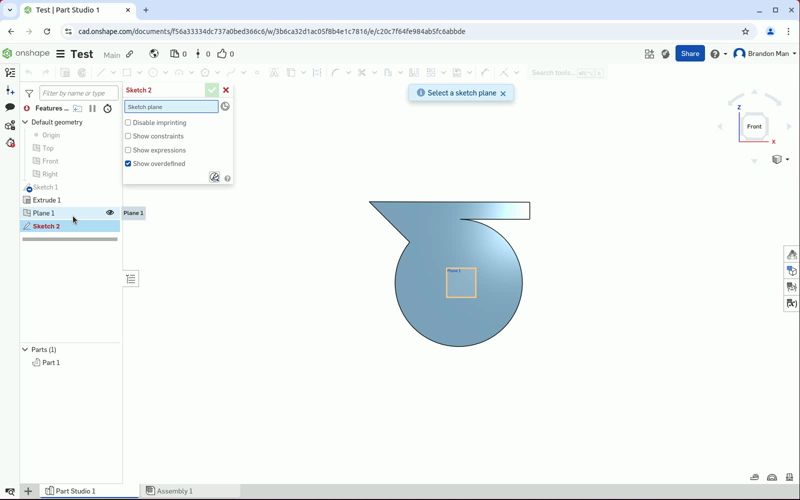
click(73, 215)
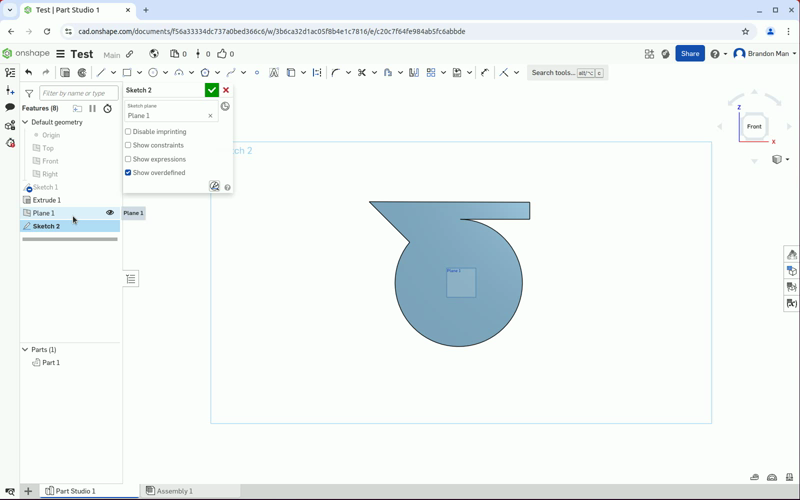
mouse_move(73, 352)
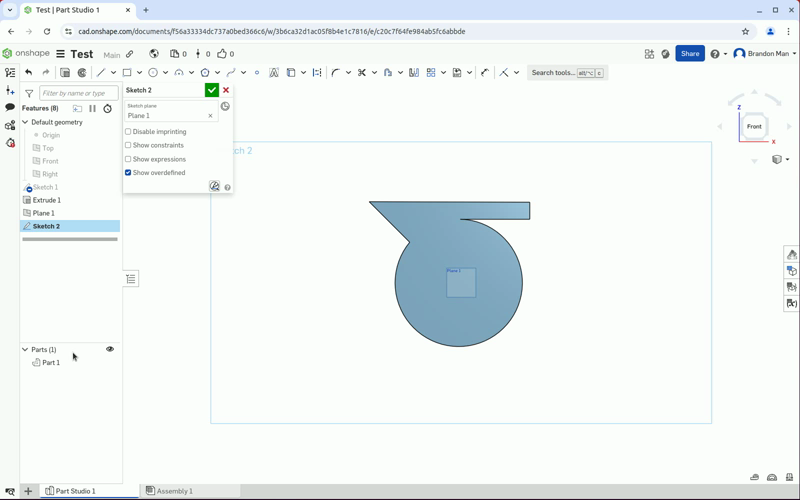
key(y)
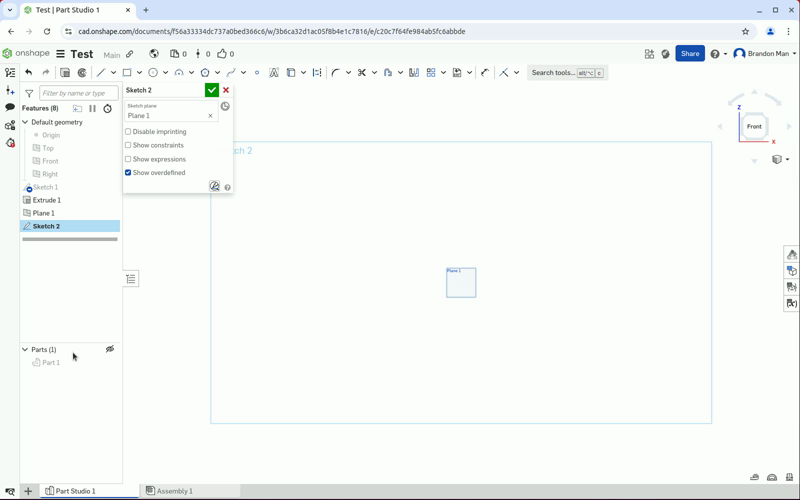
key(l)
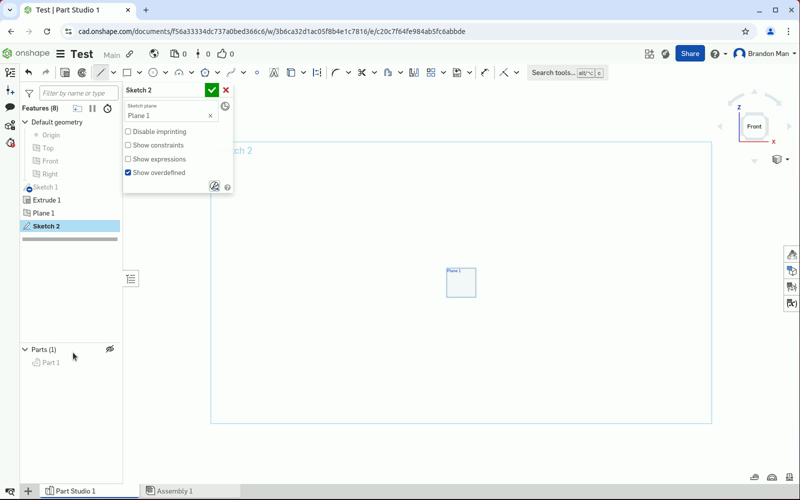
key_down(shift)
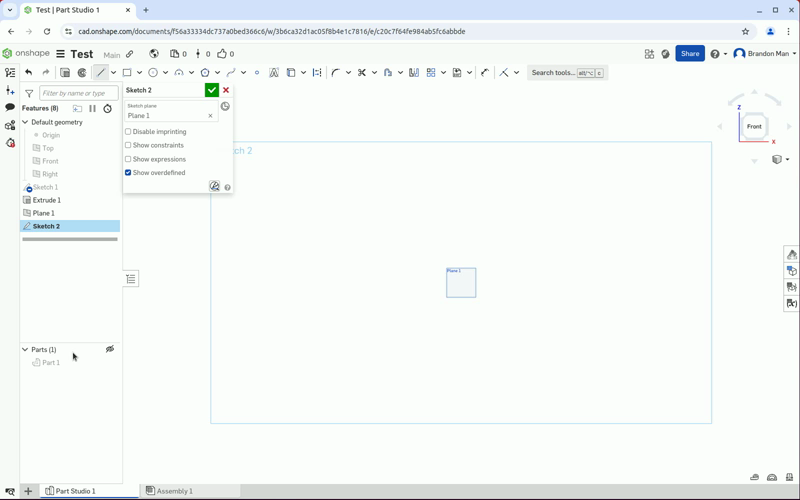
mouse_move(369, 201)
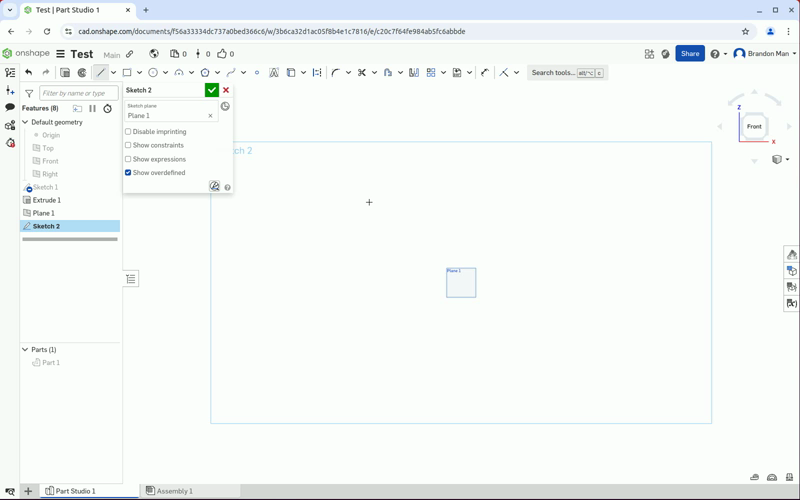
click(369, 201)
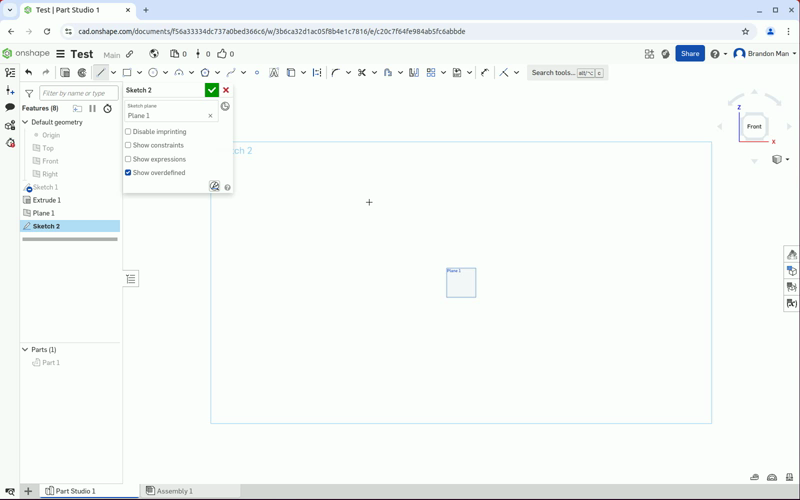
key_up(shift)
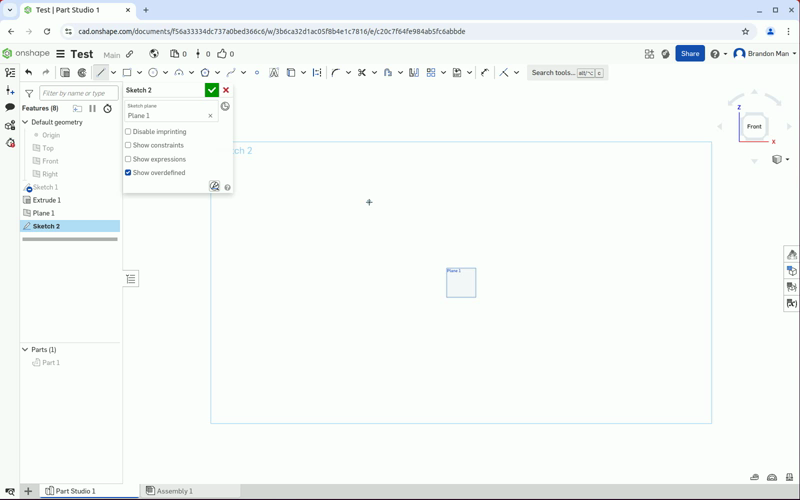
key_down(shift)
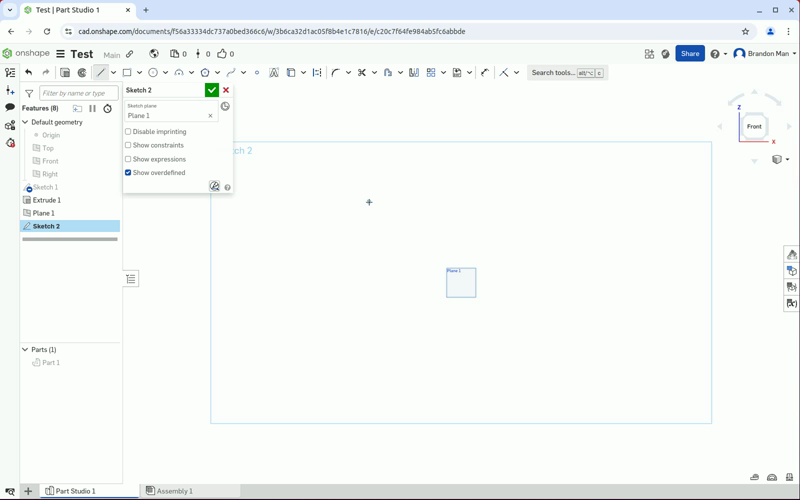
mouse_move(399, 201)
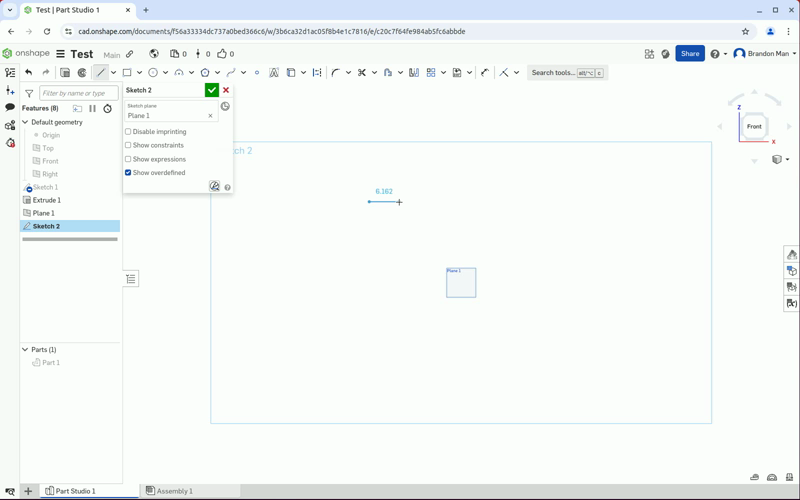
mouse_move(409, 242)
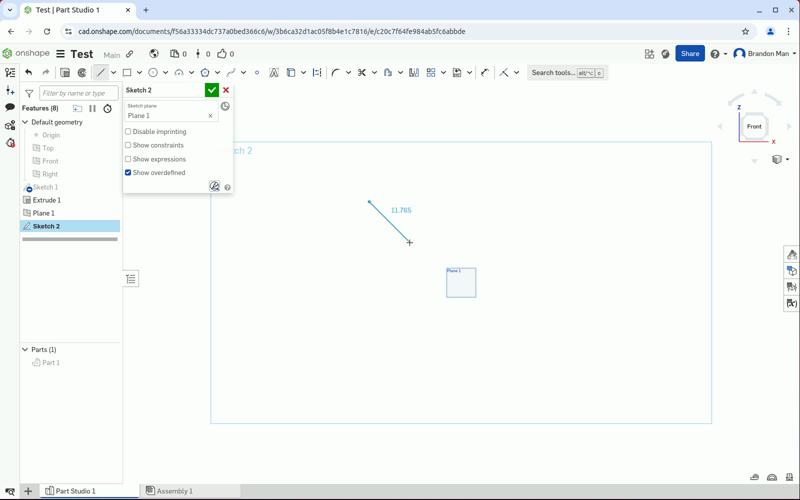
click(409, 242)
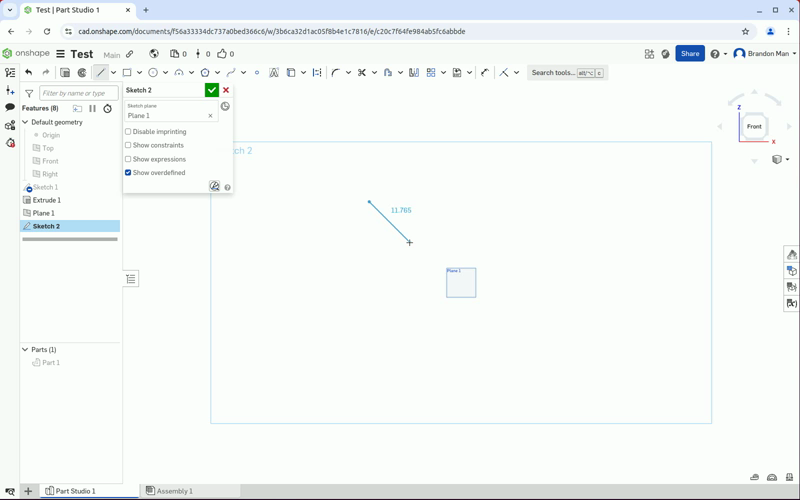
key_up(shift)
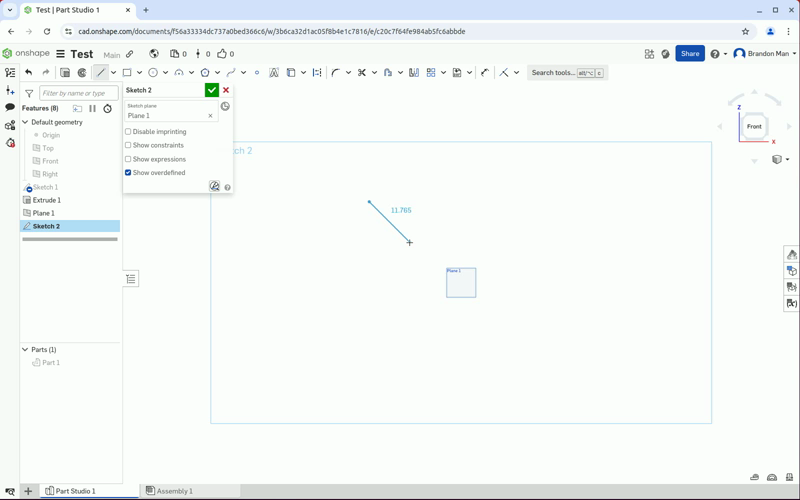
key(esc)
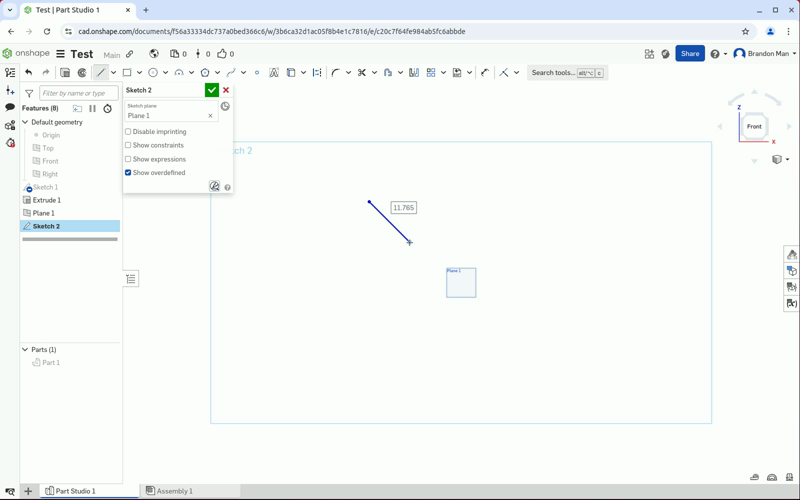
key(a)
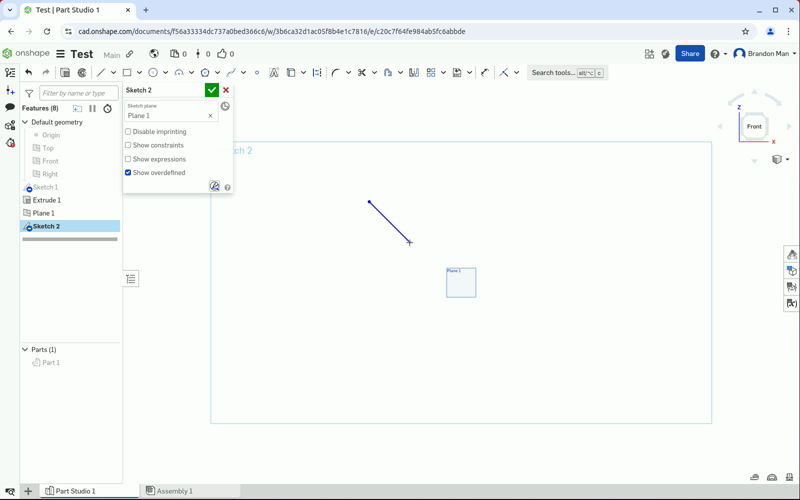
mouse_move(409, 242)
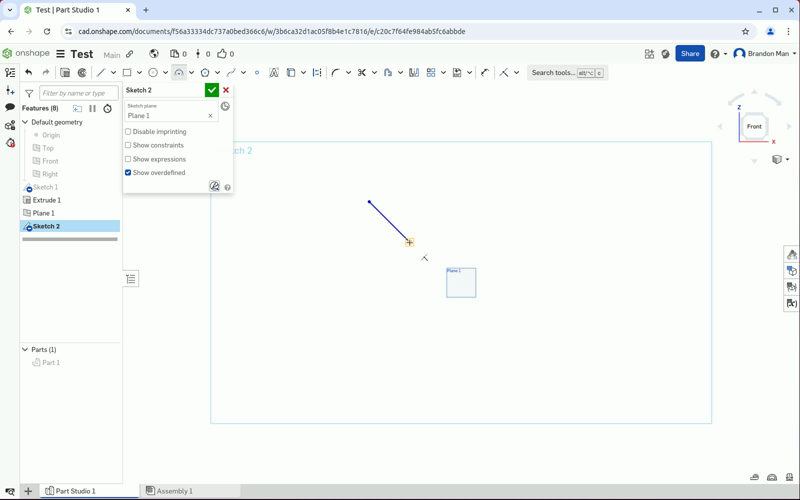
click(409, 242)
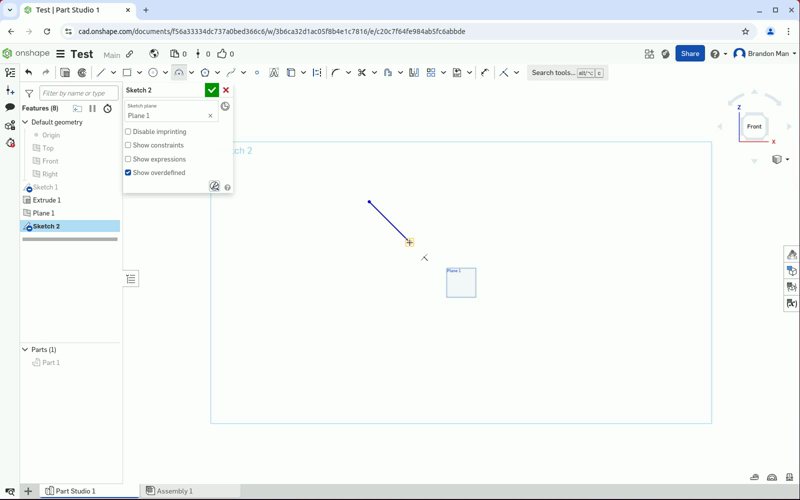
key_down(shift)
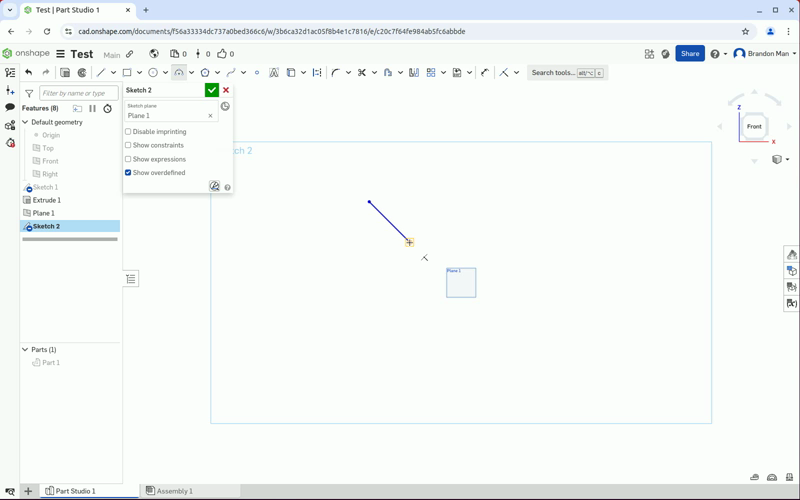
mouse_move(460, 219)
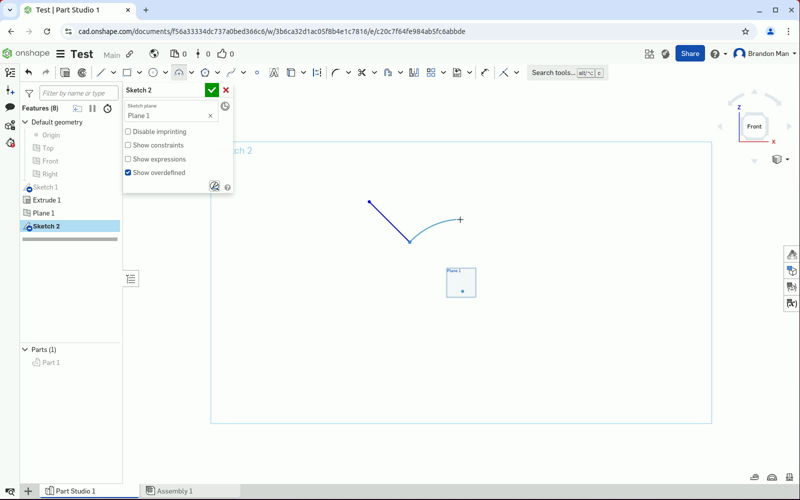
click(460, 219)
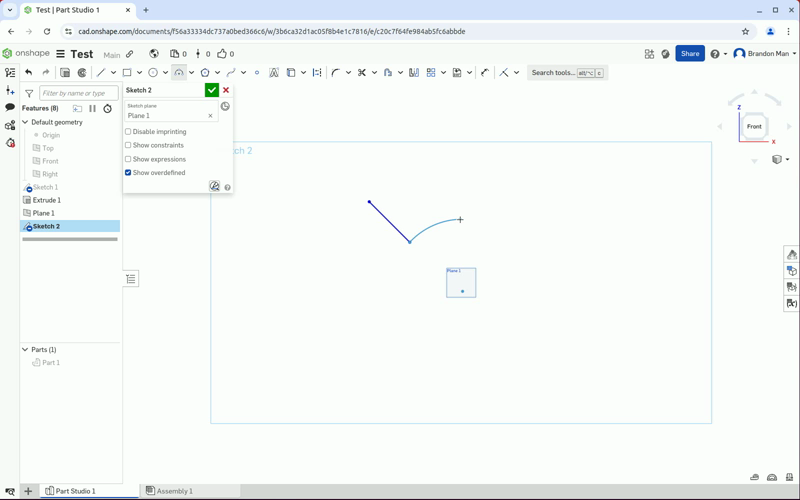
mouse_move(432, 225)
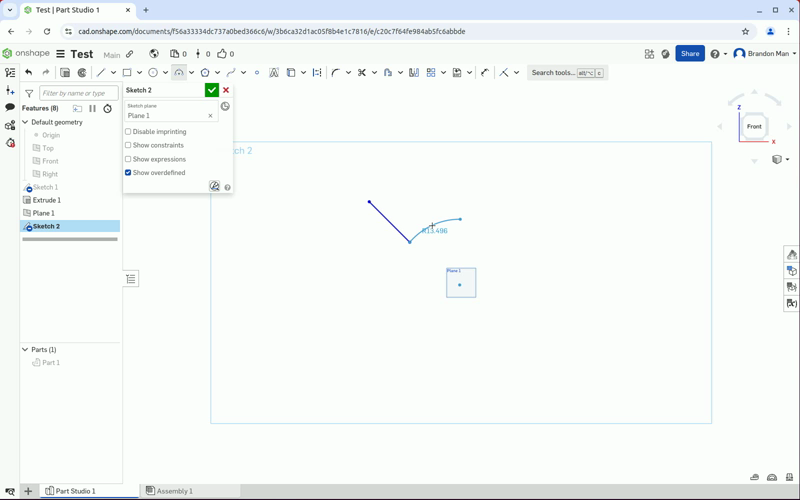
click(432, 225)
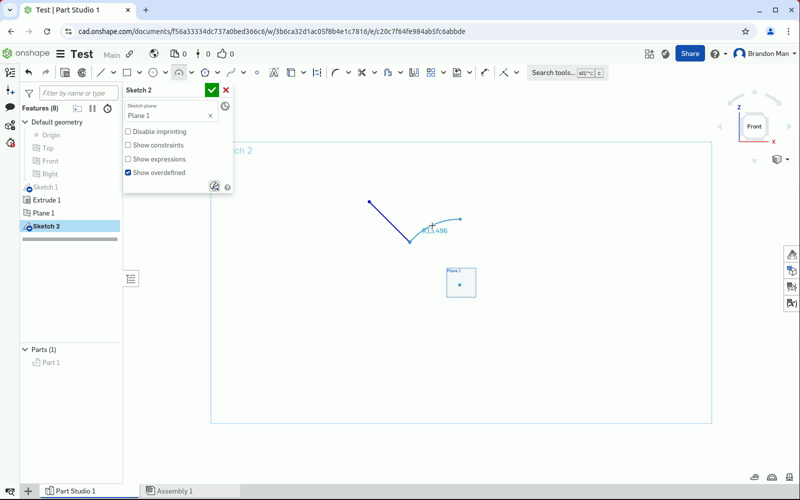
key_up(shift)
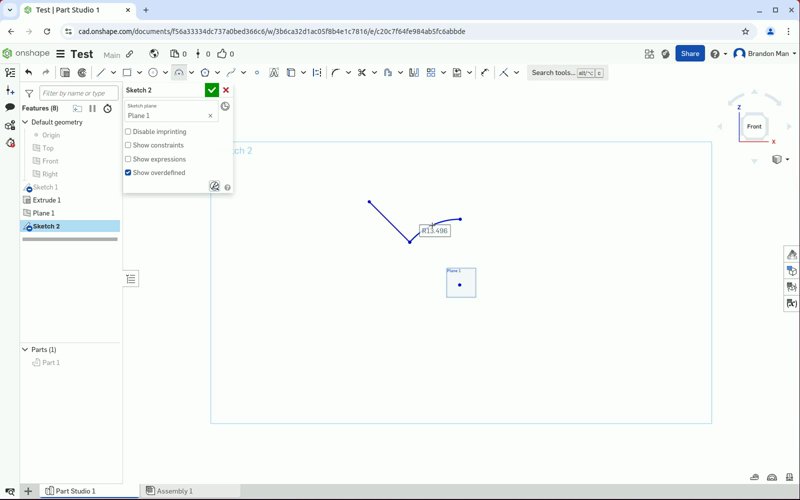
key(esc)
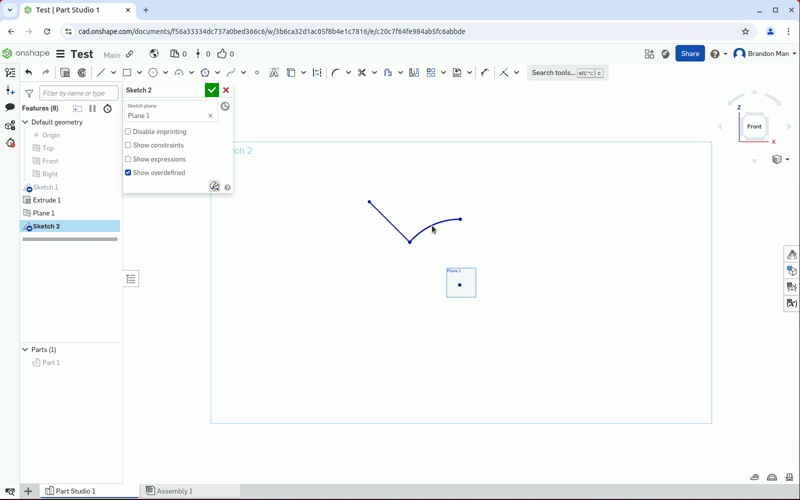
key(l)
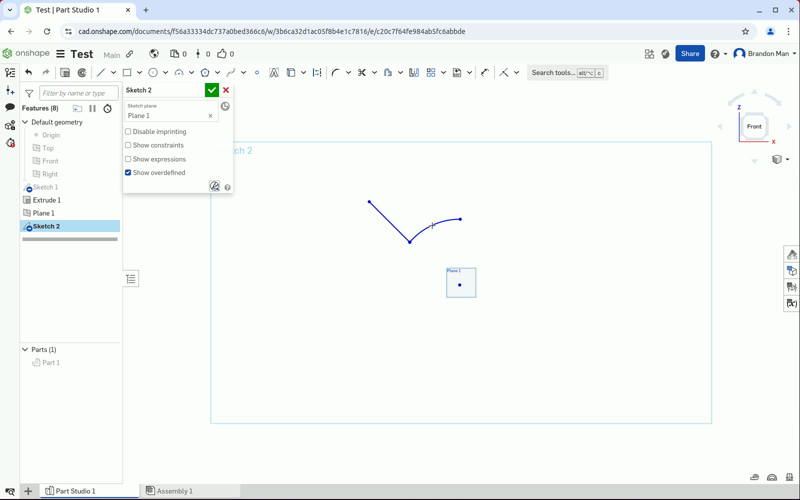
mouse_move(460, 219)
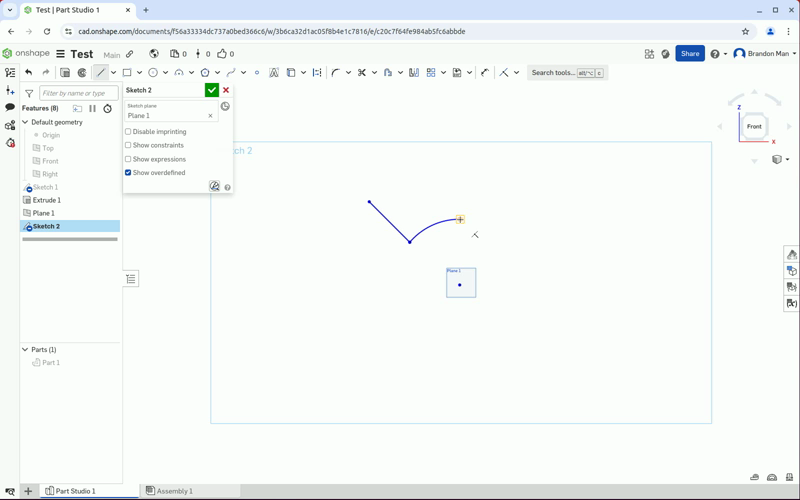
click(460, 219)
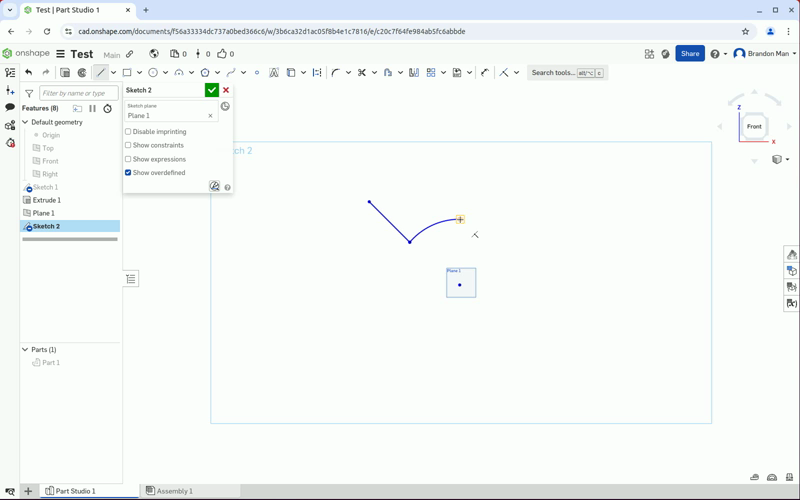
key_down(shift)
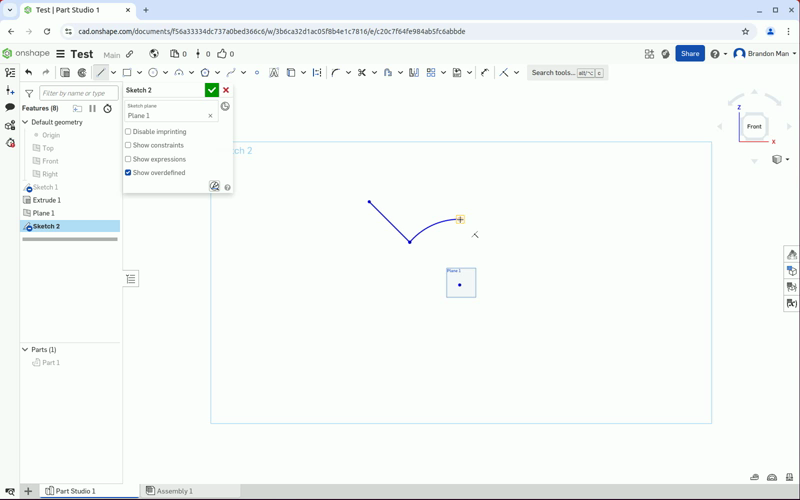
mouse_move(529, 219)
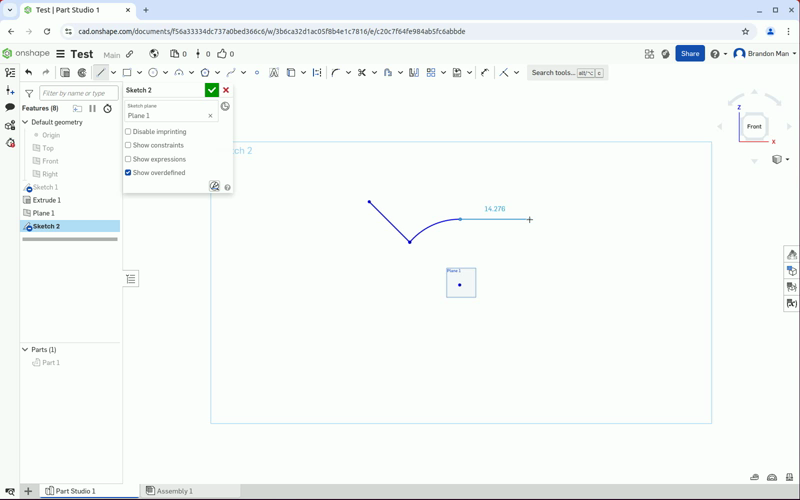
click(529, 219)
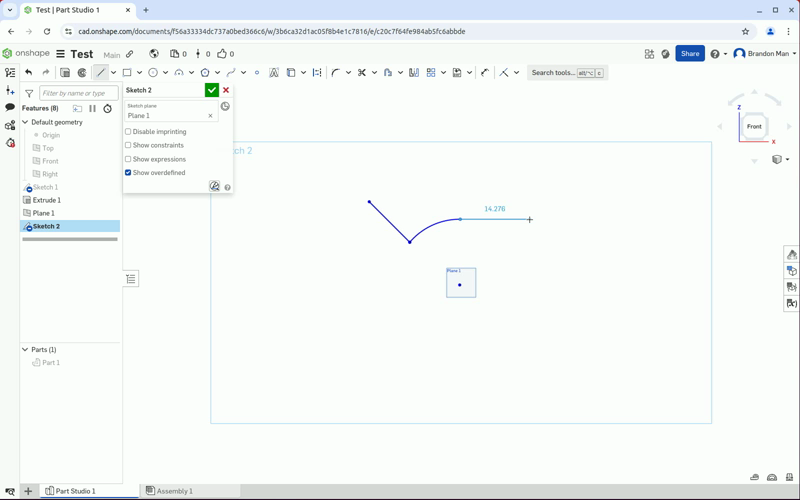
key_up(shift)
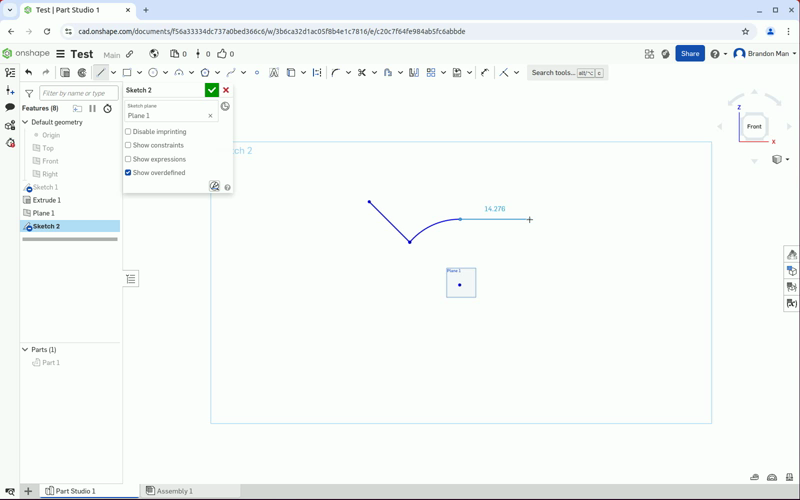
key_down(shift)
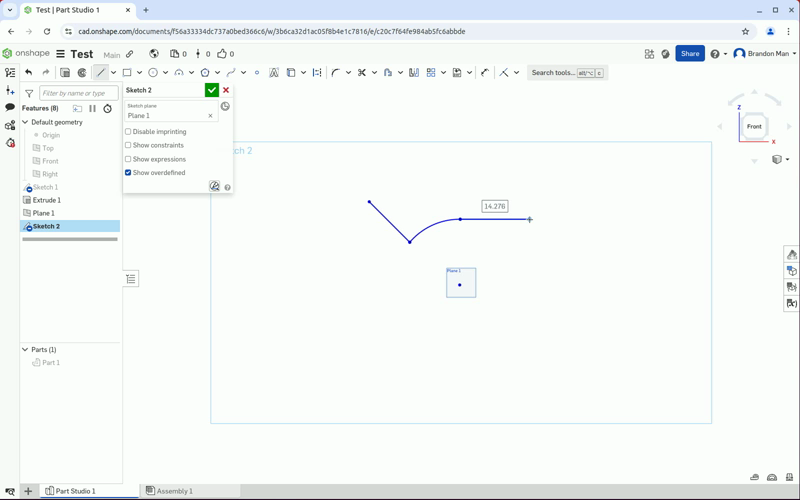
mouse_move(559, 219)
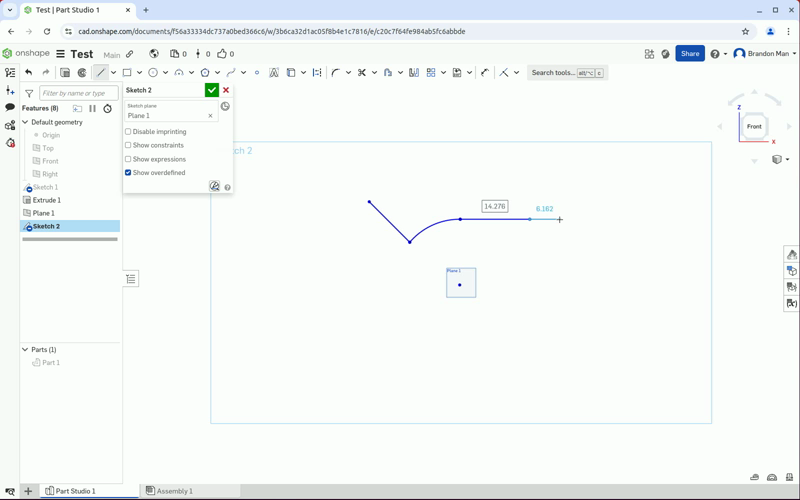
mouse_move(529, 202)
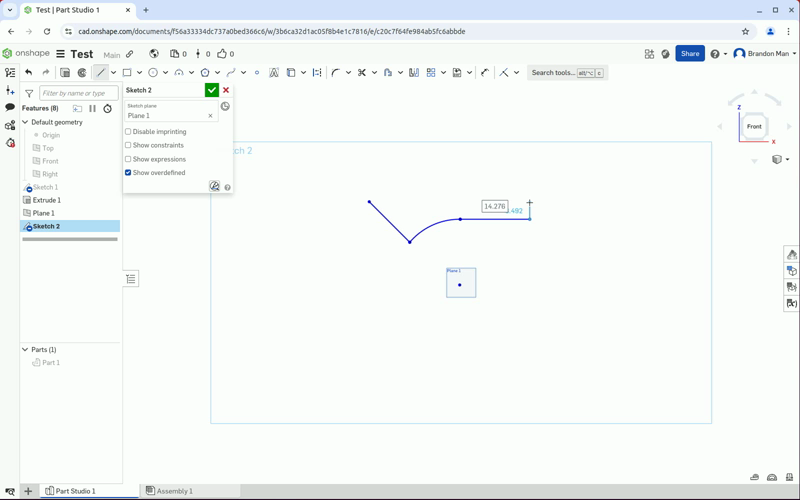
click(529, 202)
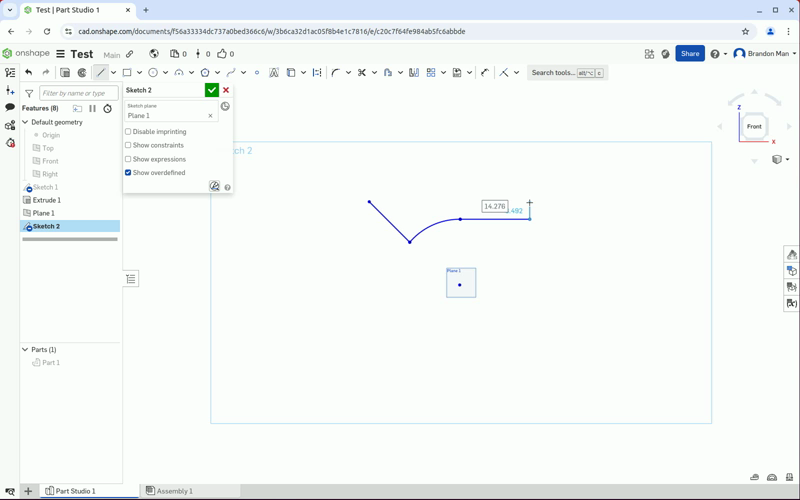
key_up(shift)
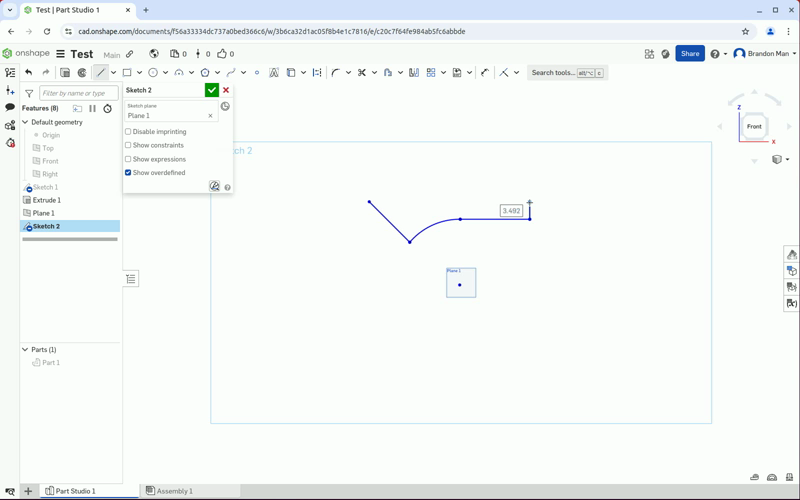
key_down(shift)
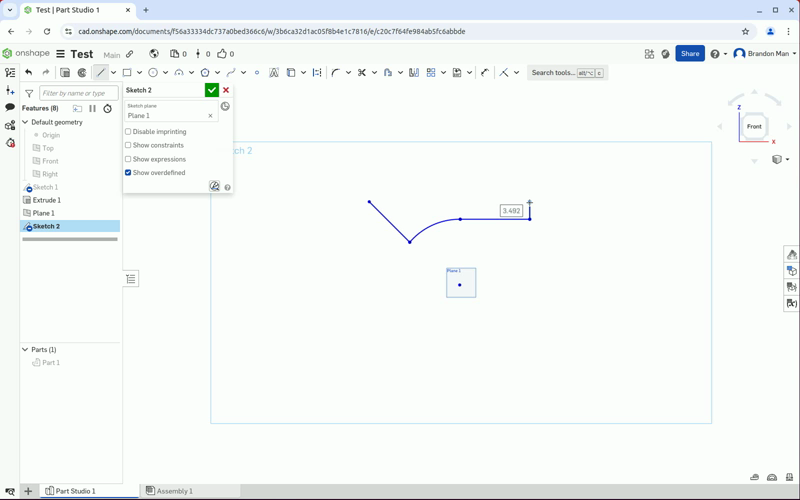
mouse_move(369, 201)
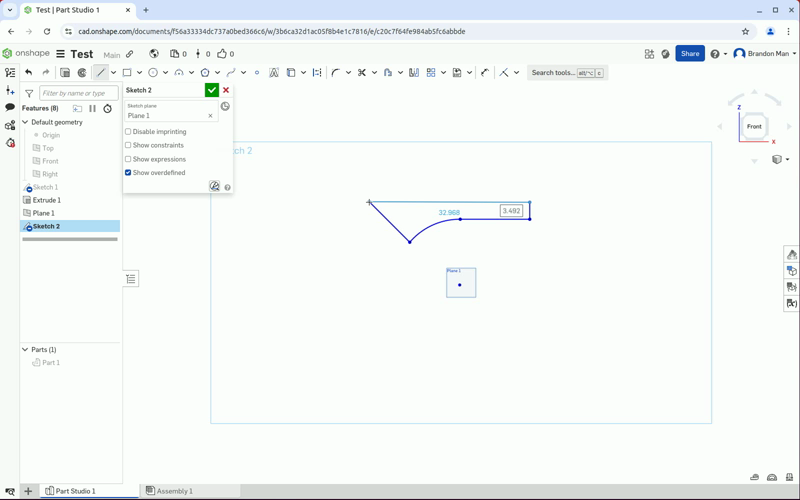
key_up(shift)
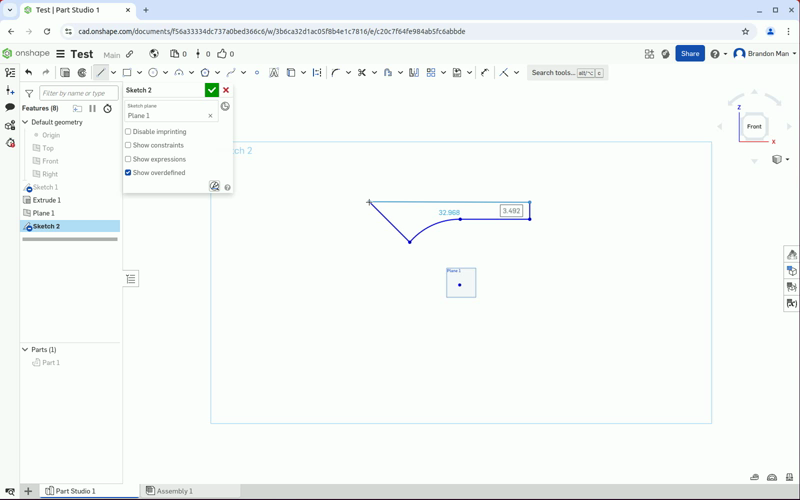
click(369, 201)
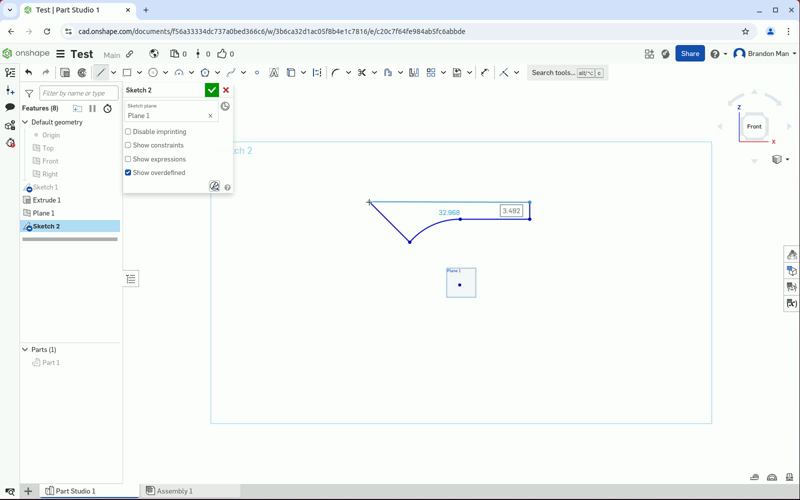
key(esc)
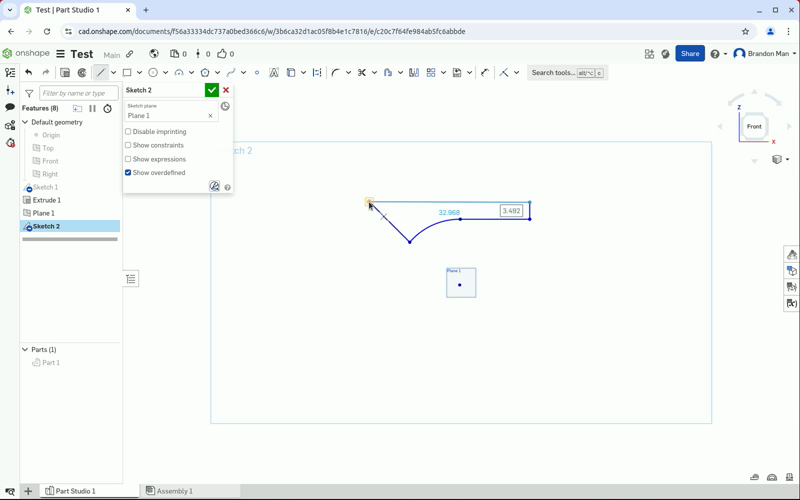
mouse_move(417, 230)
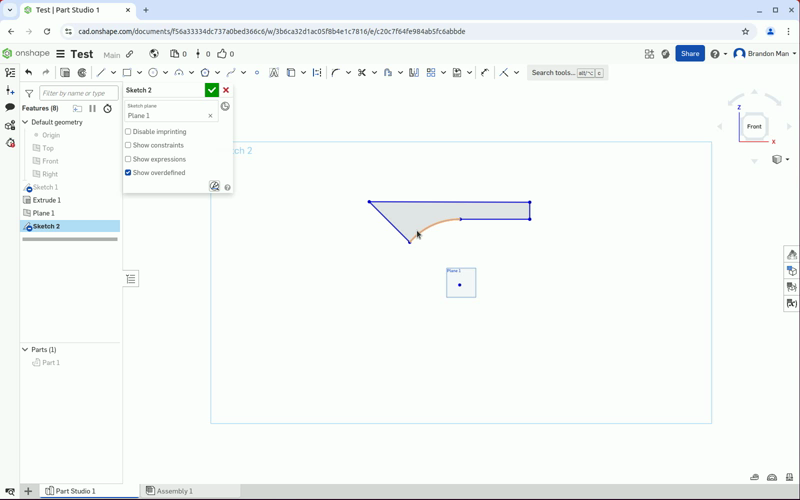
click(417, 230)
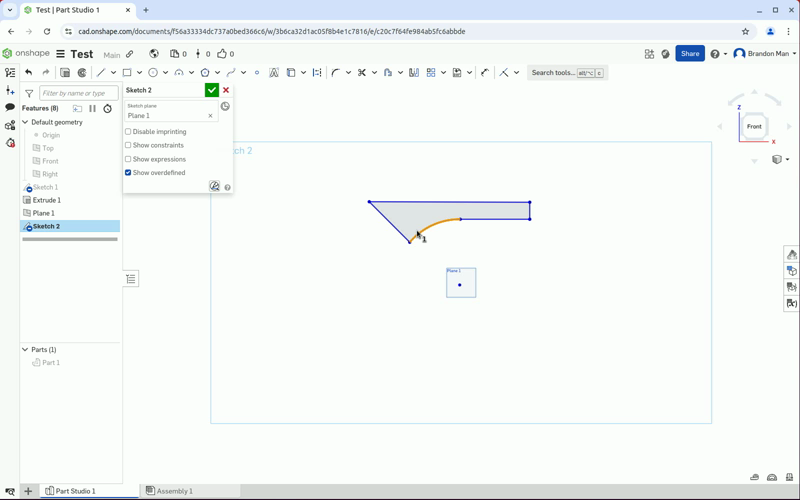
mouse_move(73, 352)
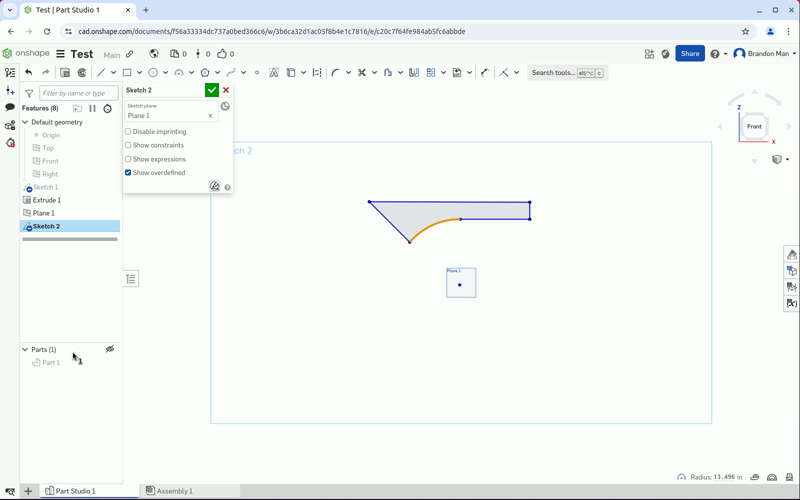
key(shift+y)
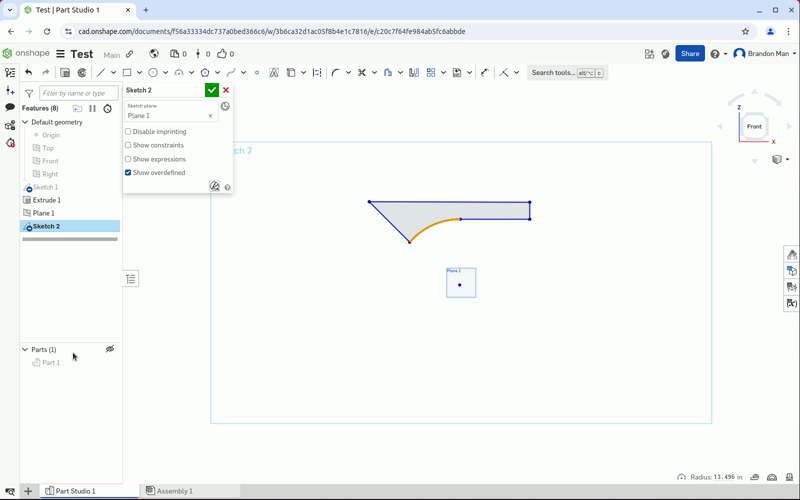
key(shift+e)
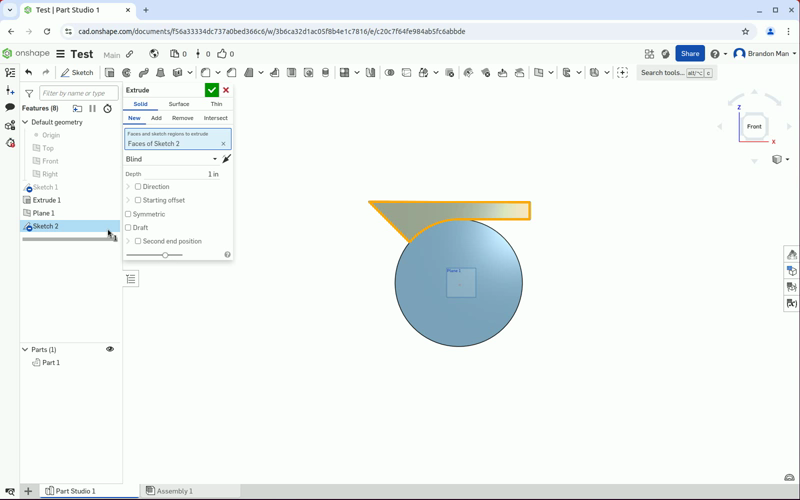
mouse_move(143, 106)
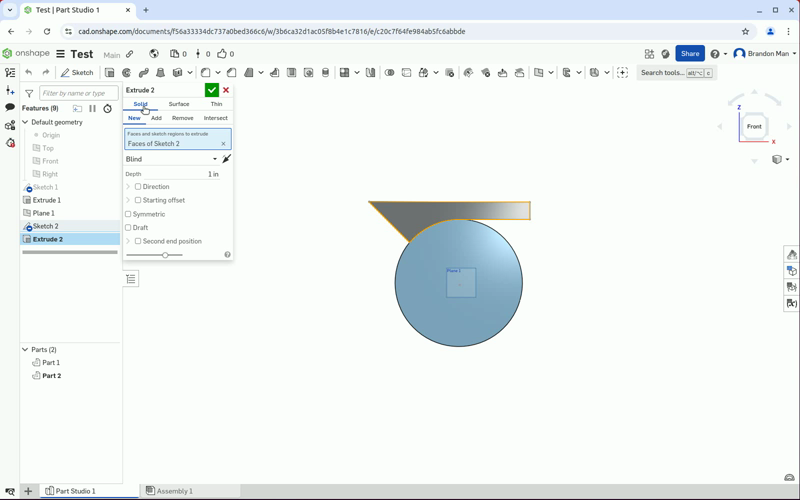
click(143, 106)
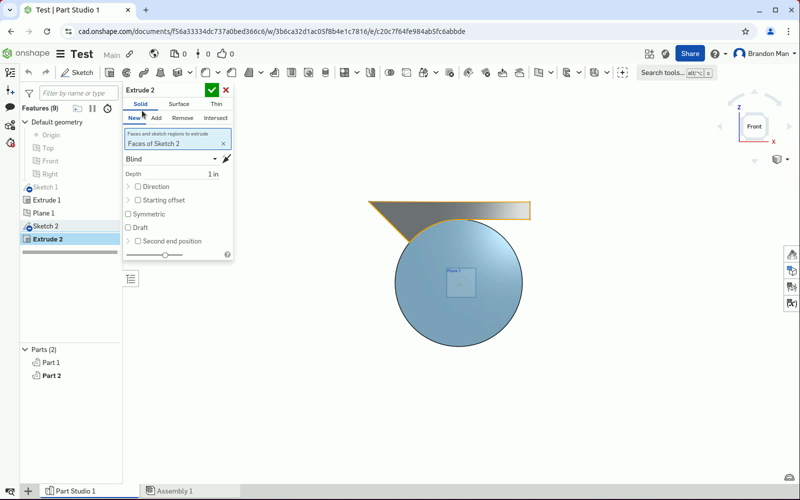
mouse_move(137, 120)
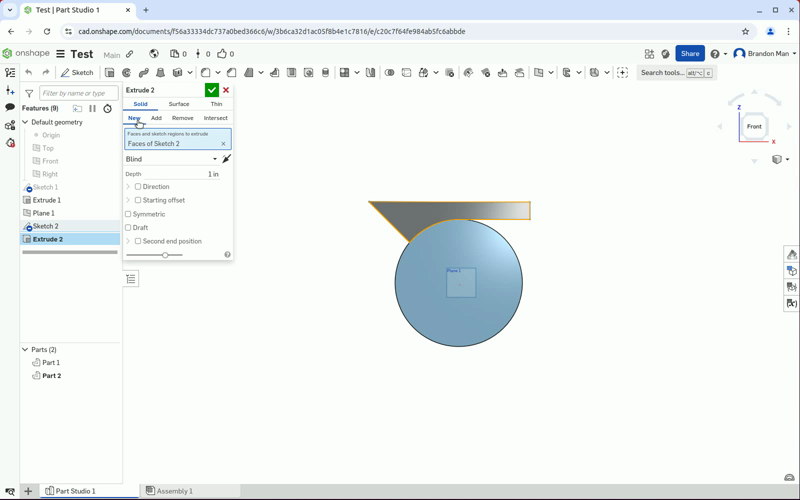
click(137, 120)
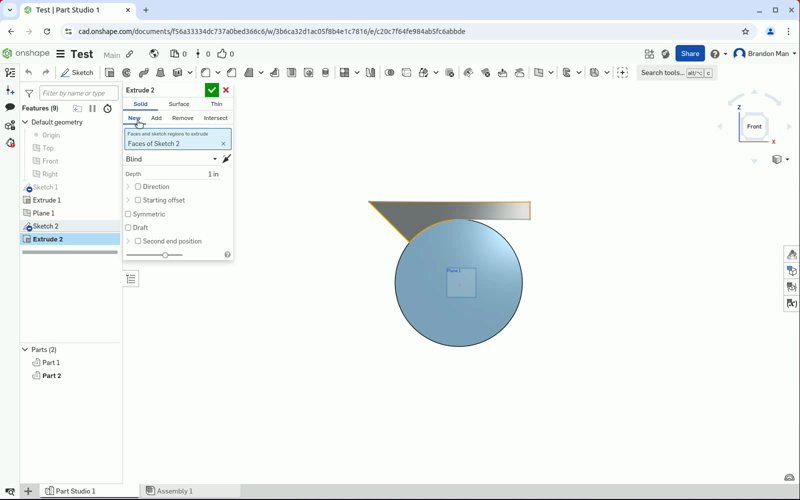
key(tab, 4)
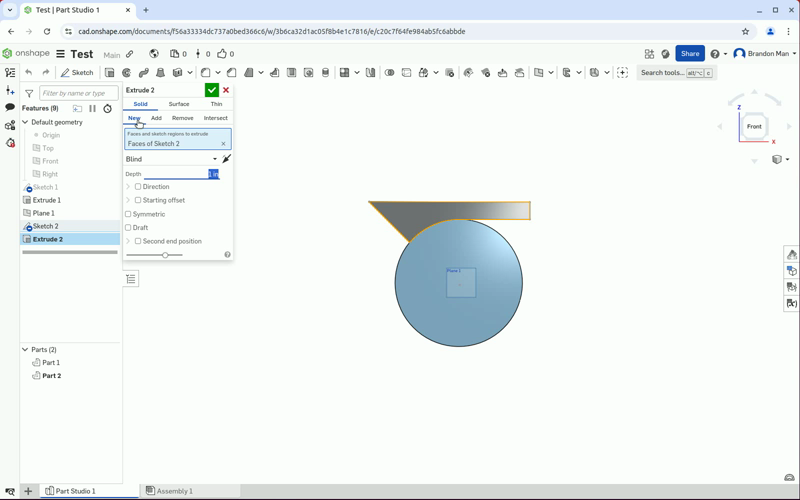
text(9.869)
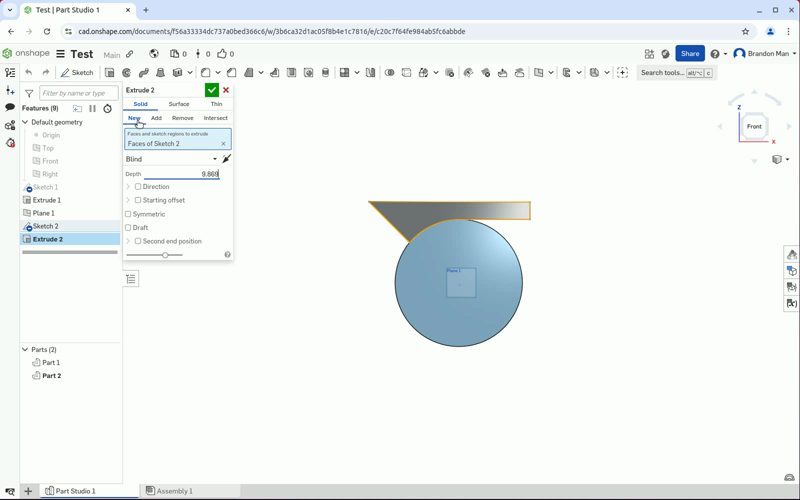
key(enter)
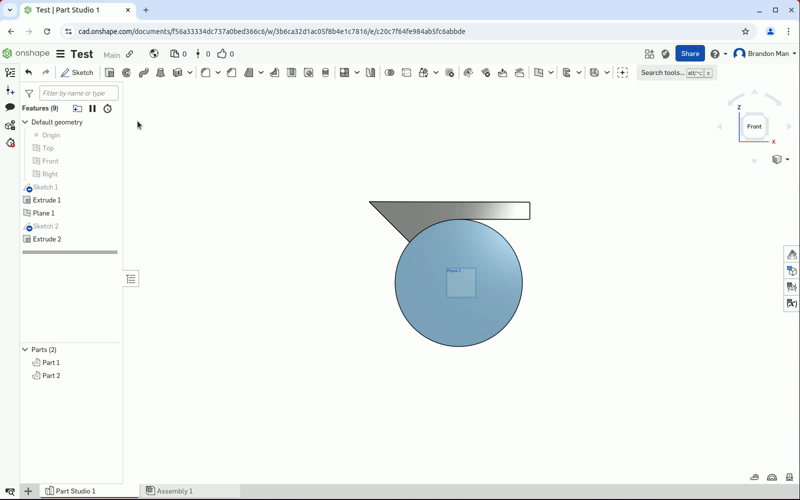
key(shift+h)
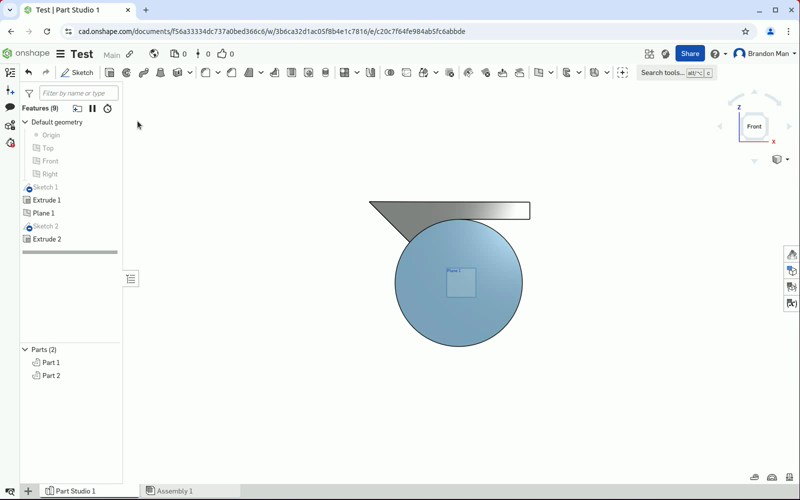
key(shift+h)
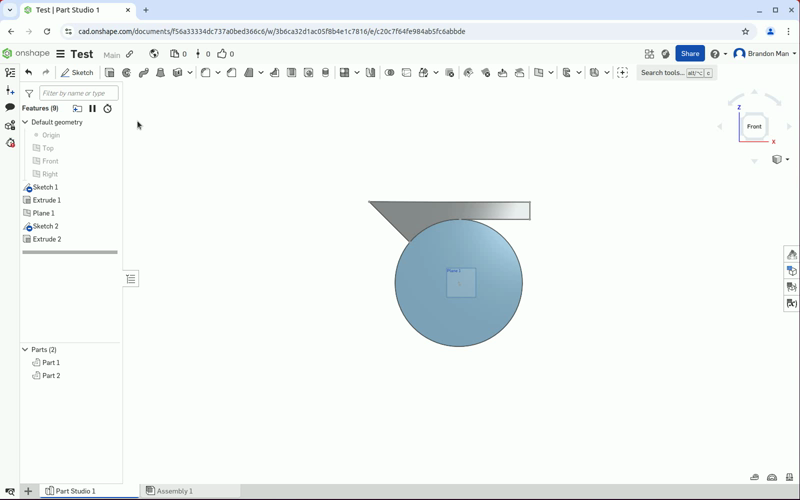
key(shift+7)
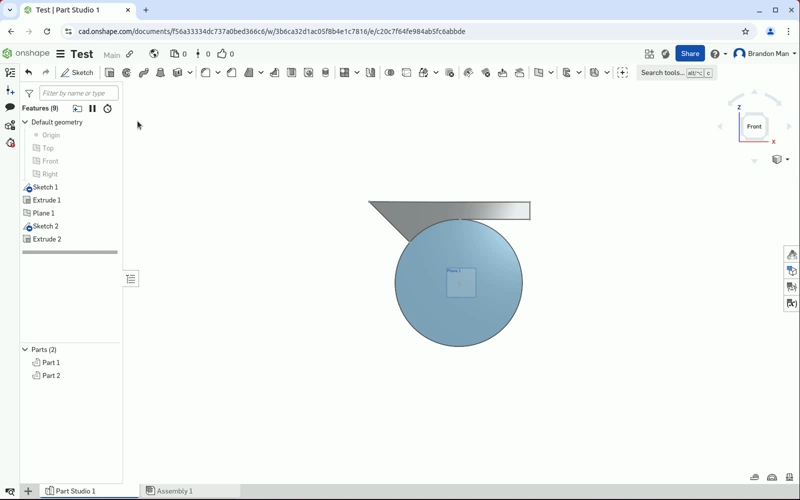
key(left, 2)
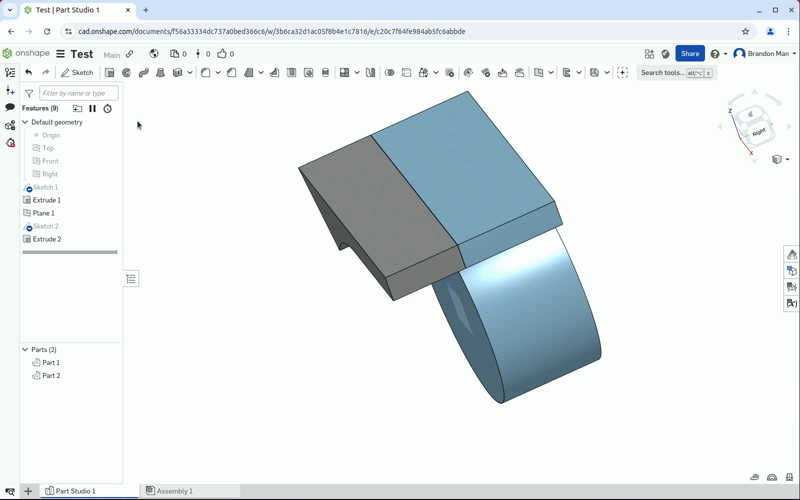
key(down, 2)
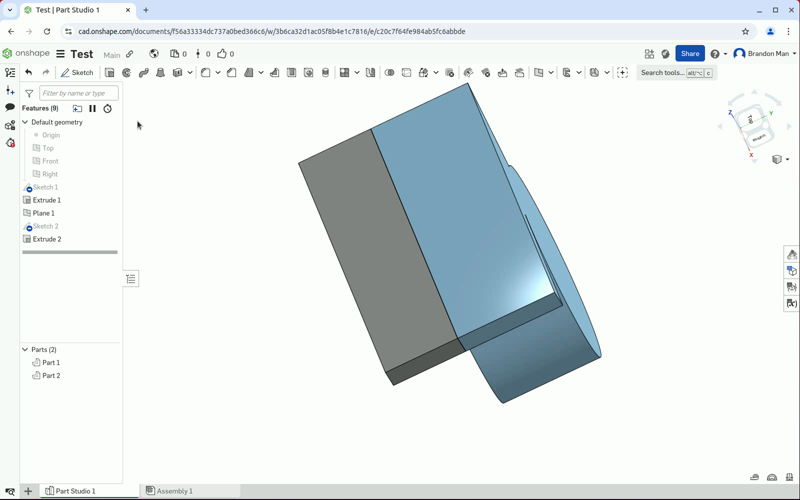
key(up, 2)
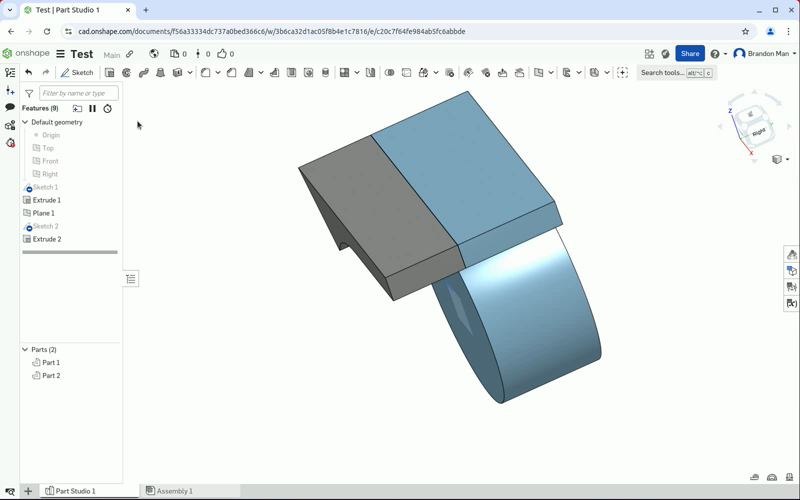
key(right, 2)
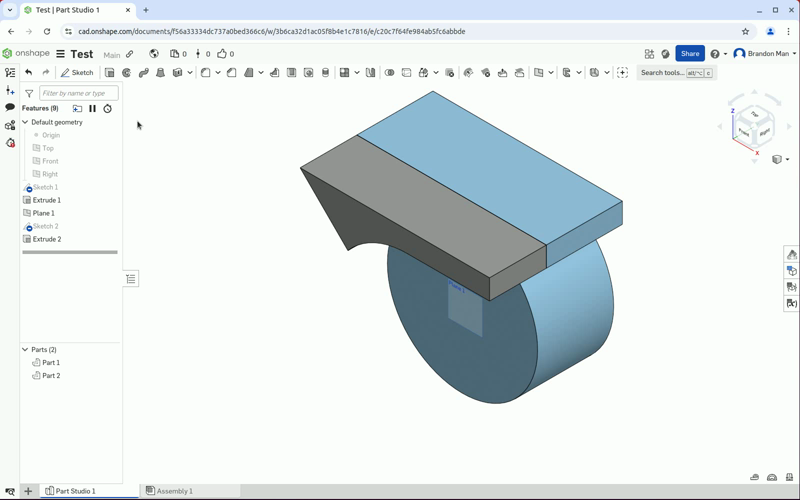
mouse_move(73, 189)
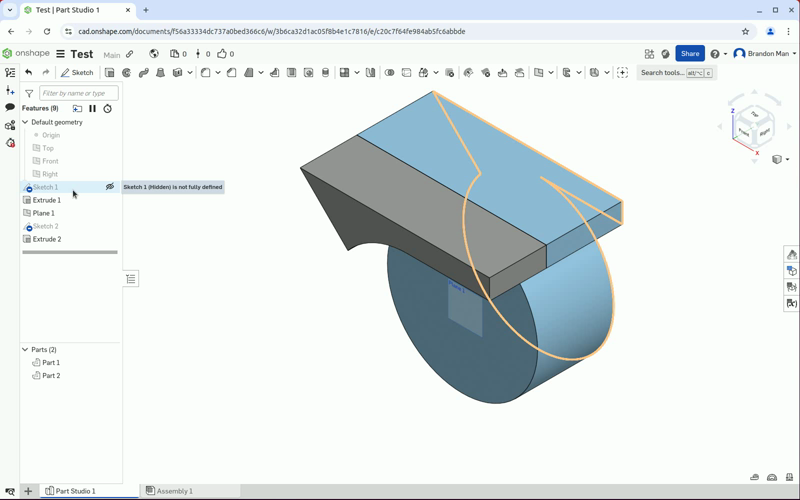
click(73, 189)